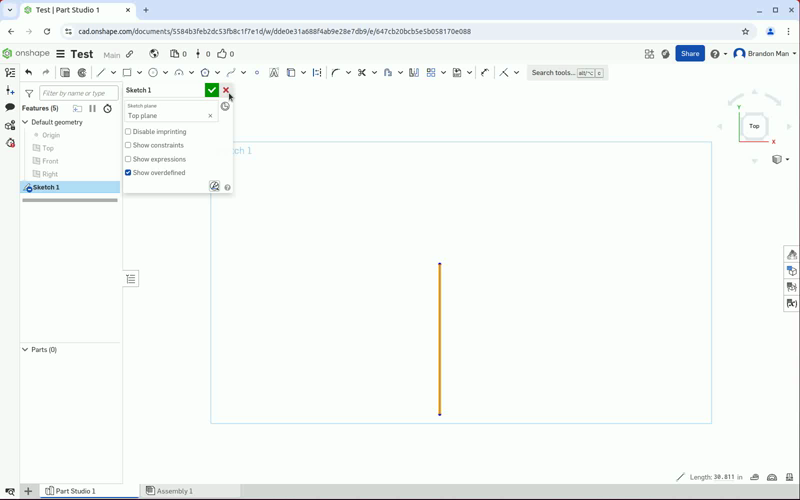
key(shift+h)
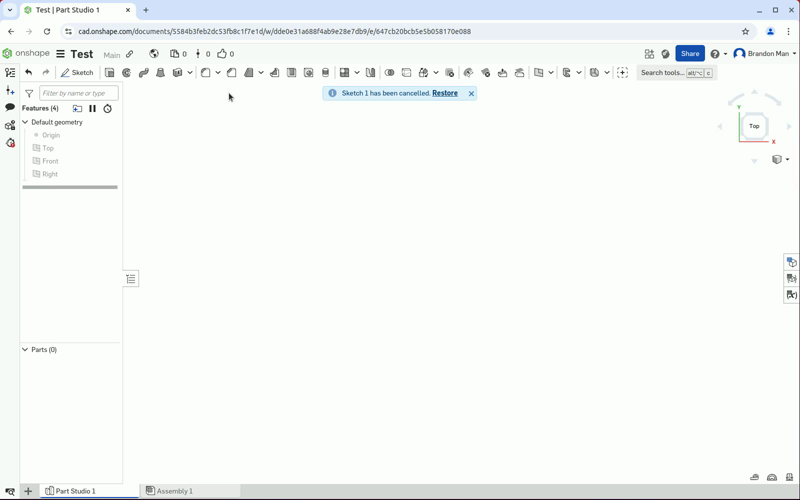
mouse_move(73, 352)
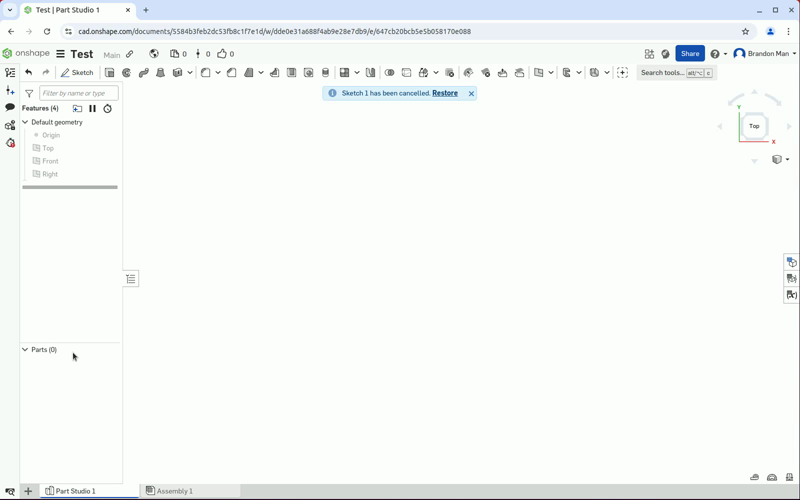
key(y)
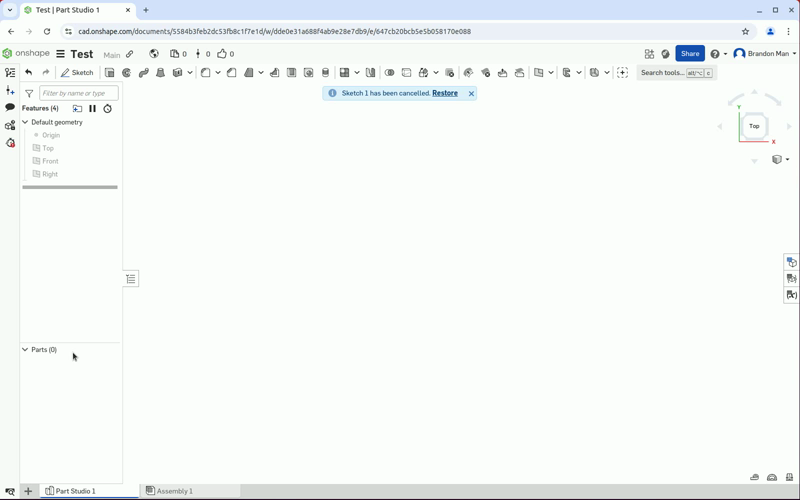
key(shift+p)
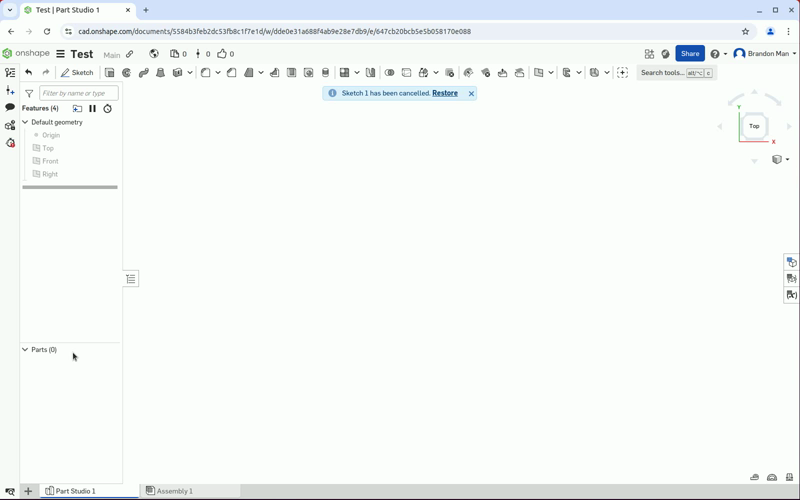
key(space)
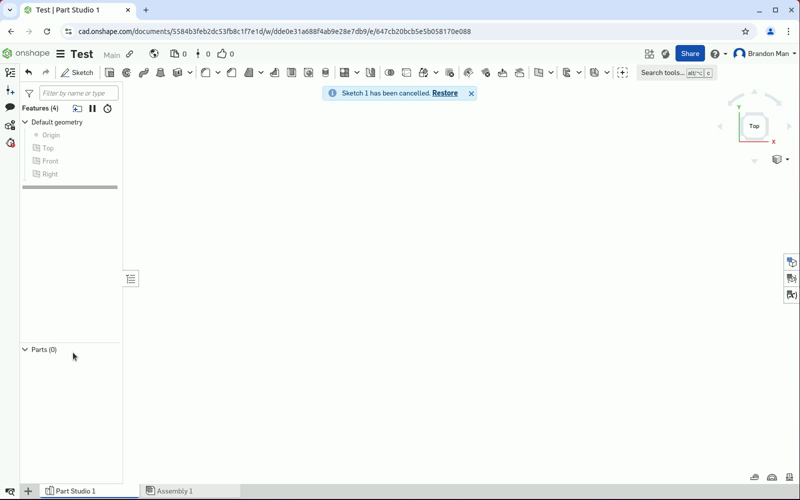
key_down(shift)
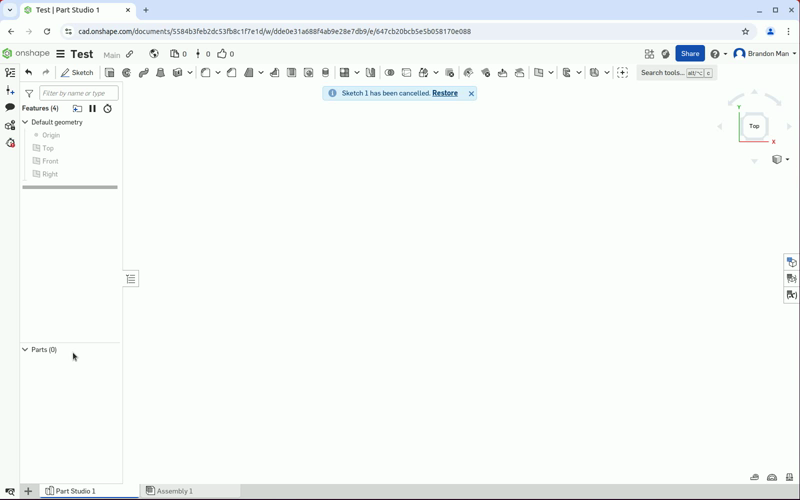
key(up)
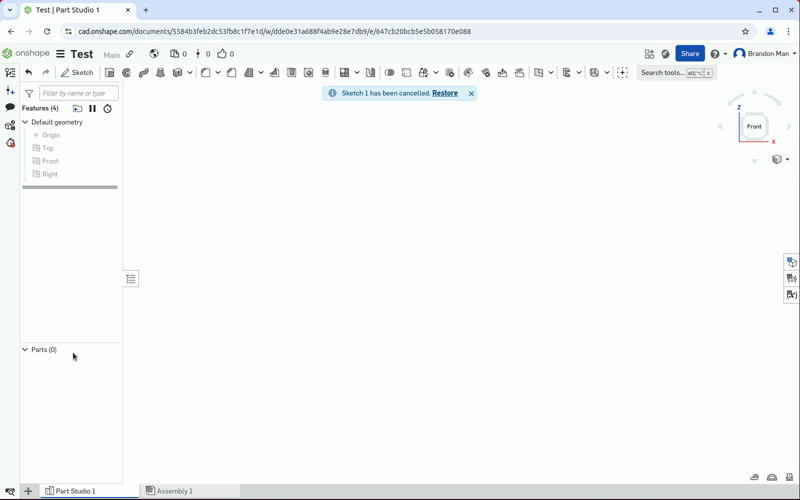
key_up(shift)
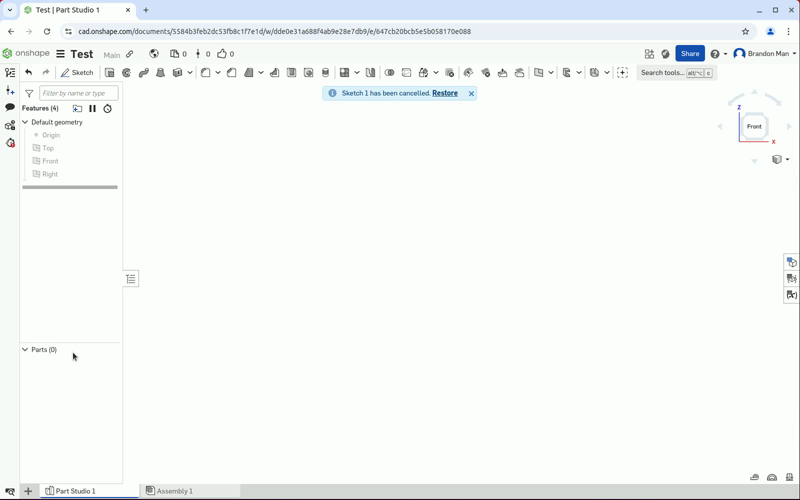
key(space)
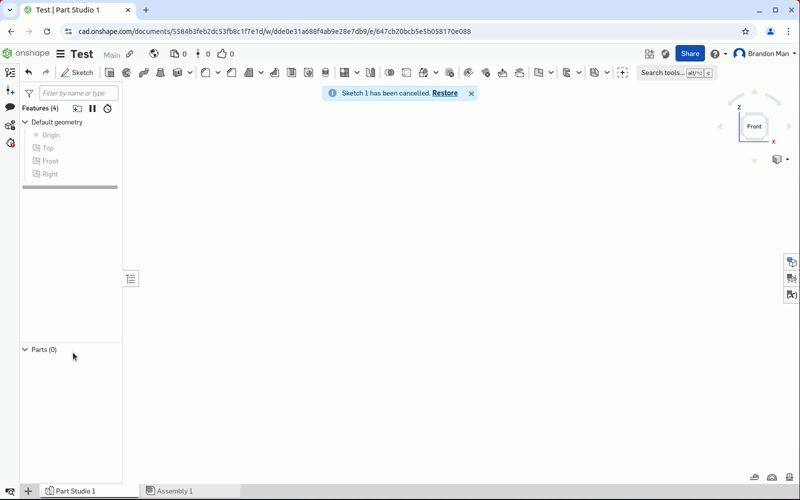
key_down(shift)
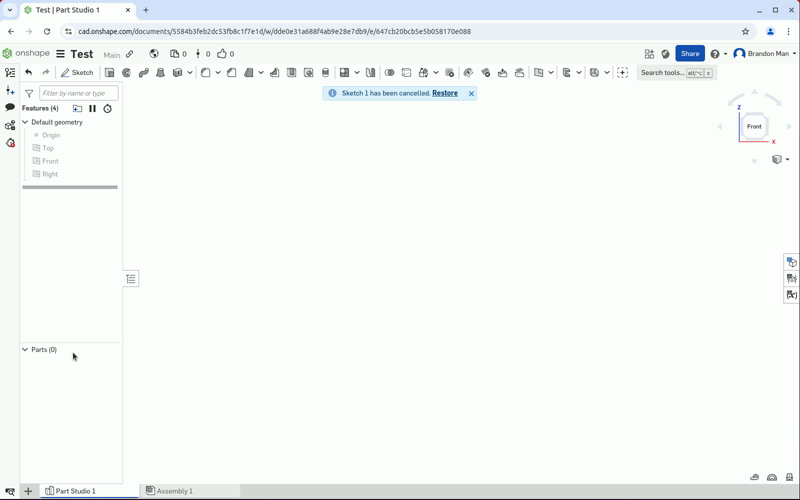
key(left)
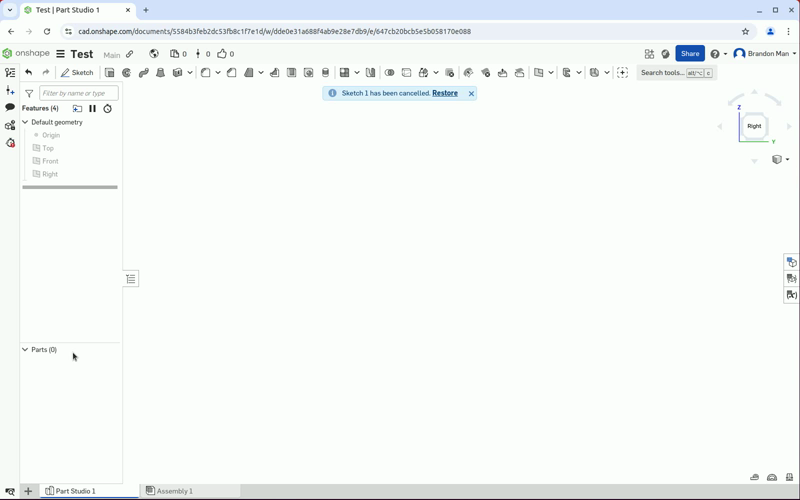
key_up(shift)
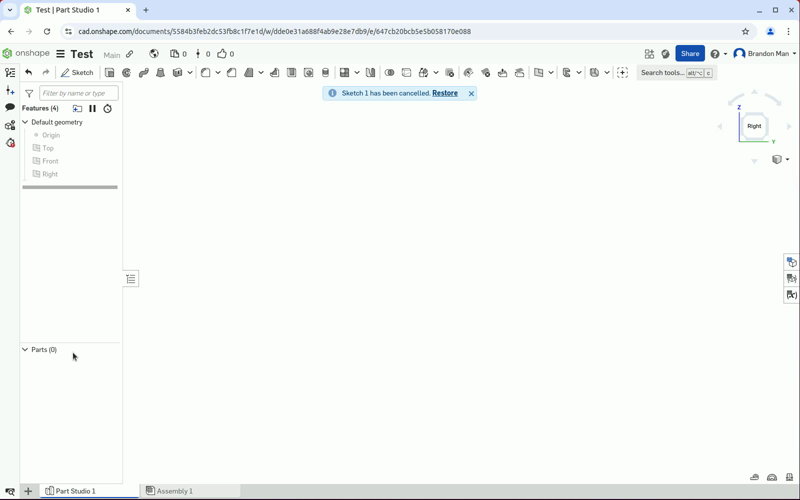
mouse_move(73, 352)
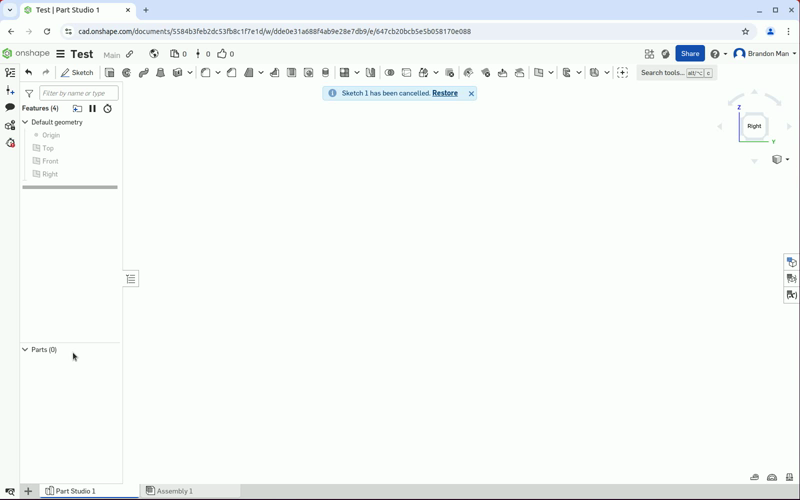
key(shift+y)
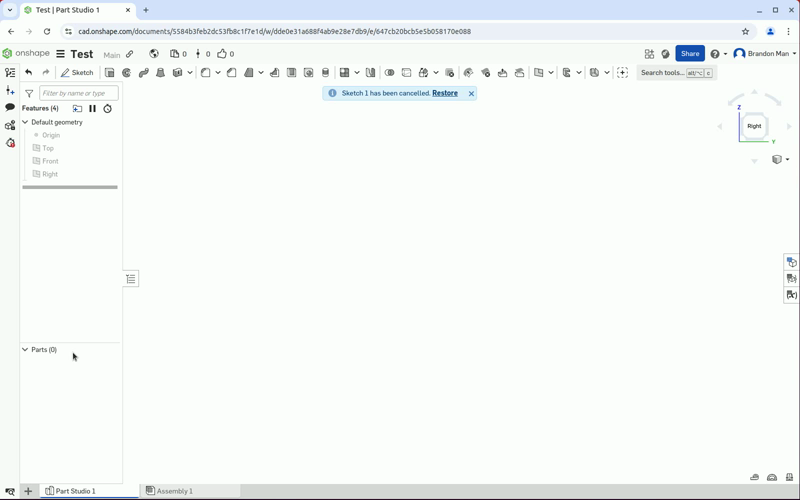
key(shift+s)
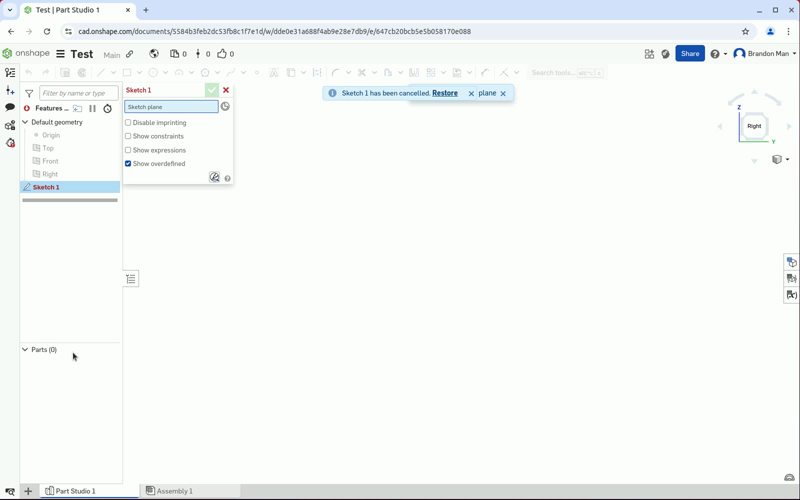
mouse_move(73, 176)
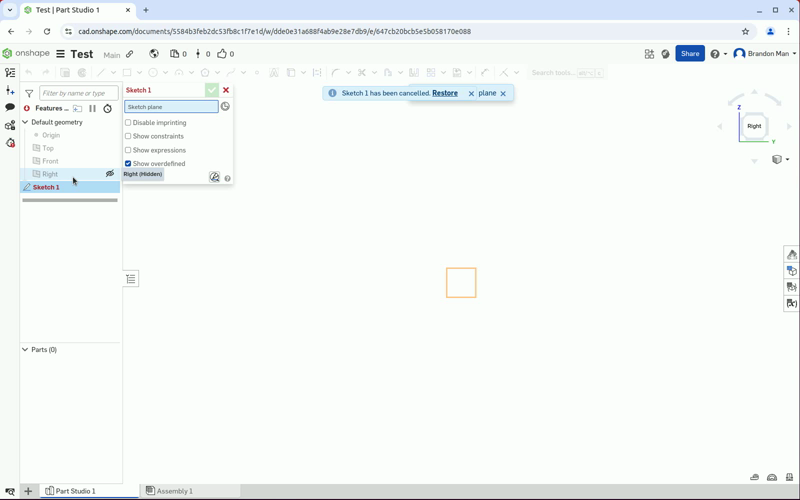
click(73, 176)
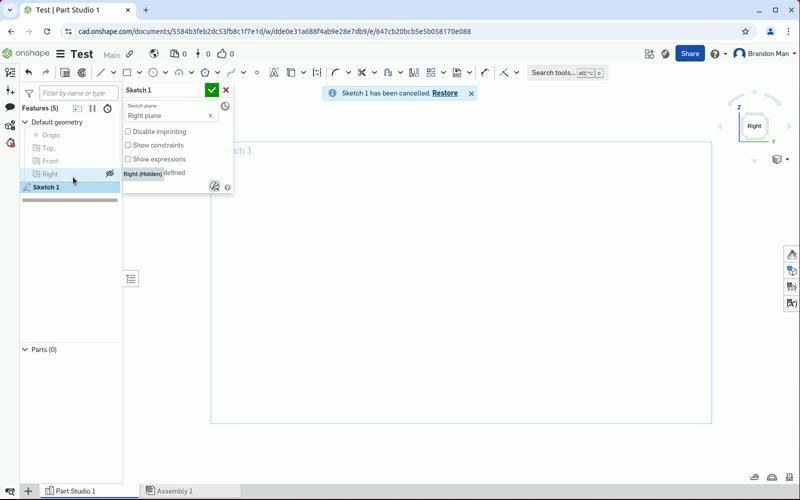
mouse_move(73, 352)
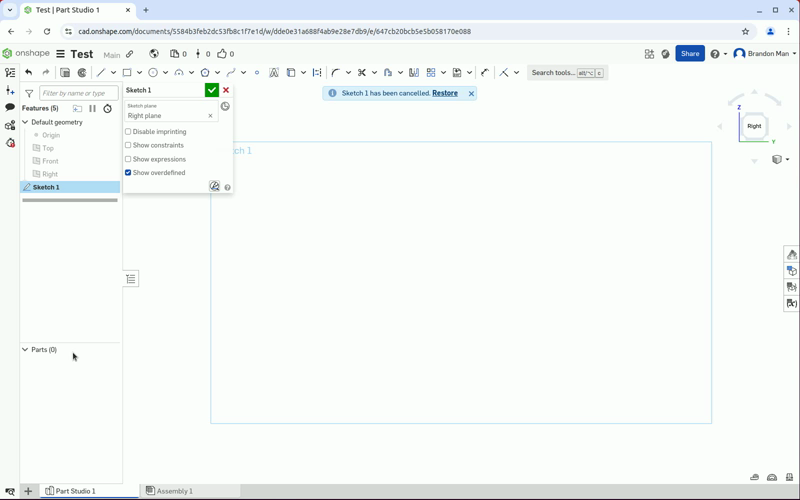
key(y)
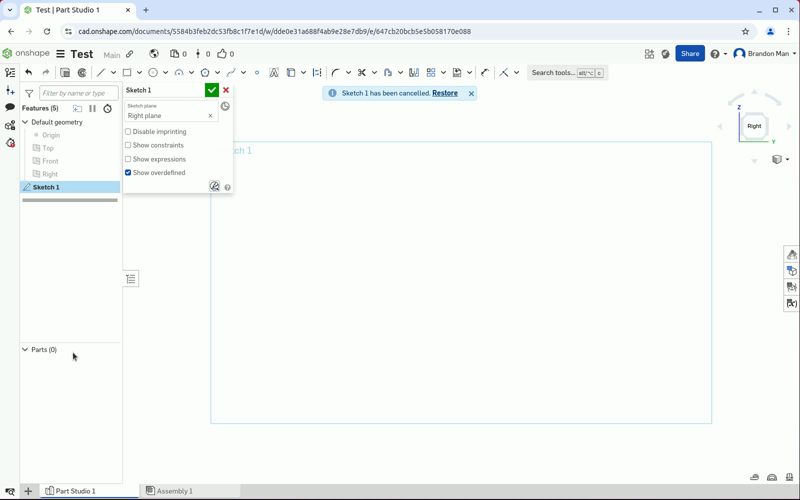
key(c)
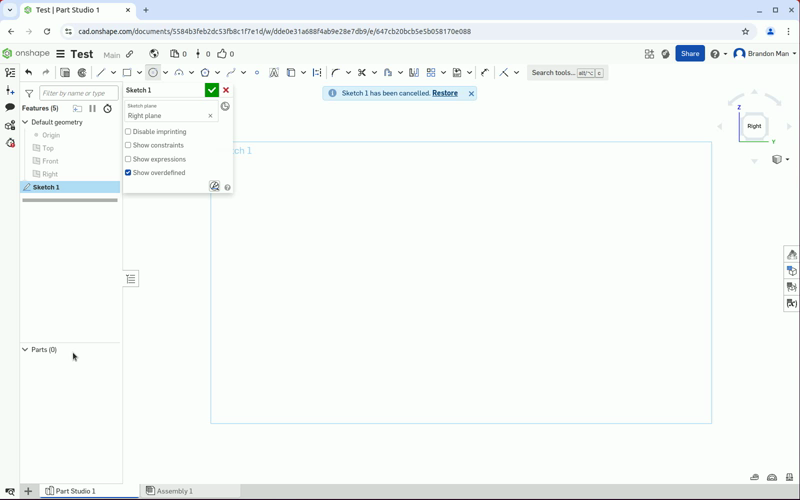
key_down(shift)
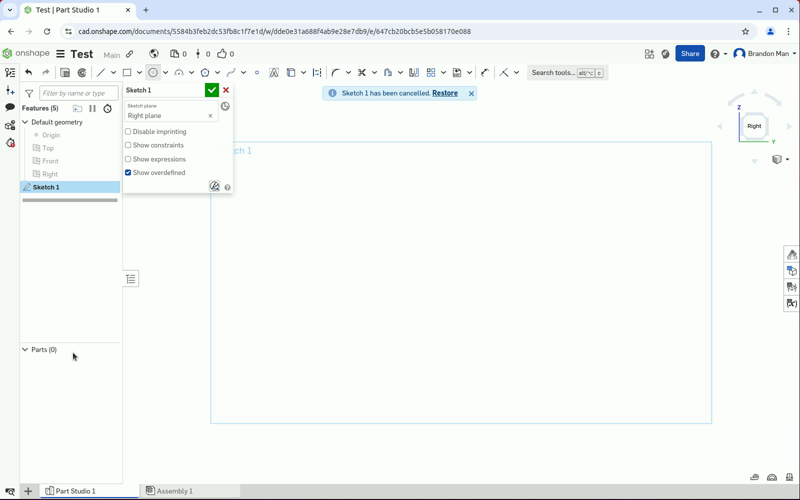
mouse_move(461, 282)
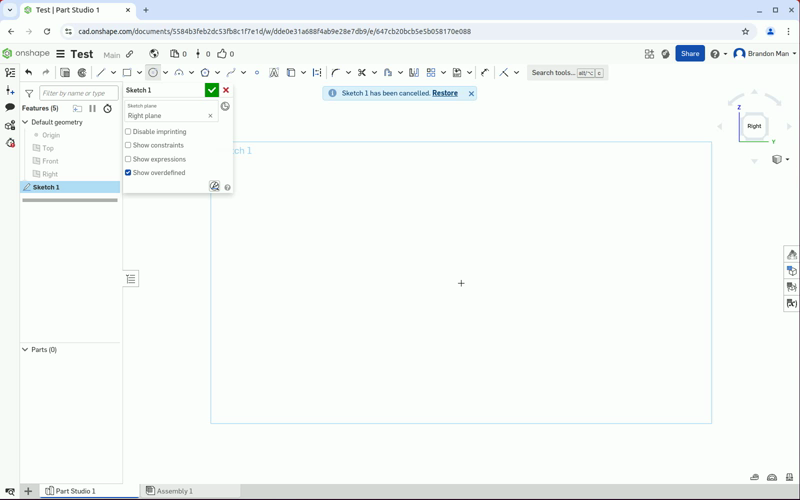
click(461, 282)
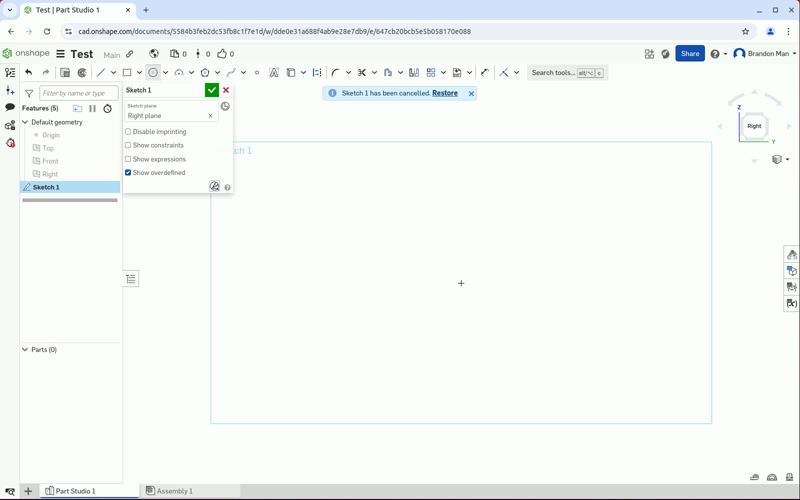
key_up(shift)
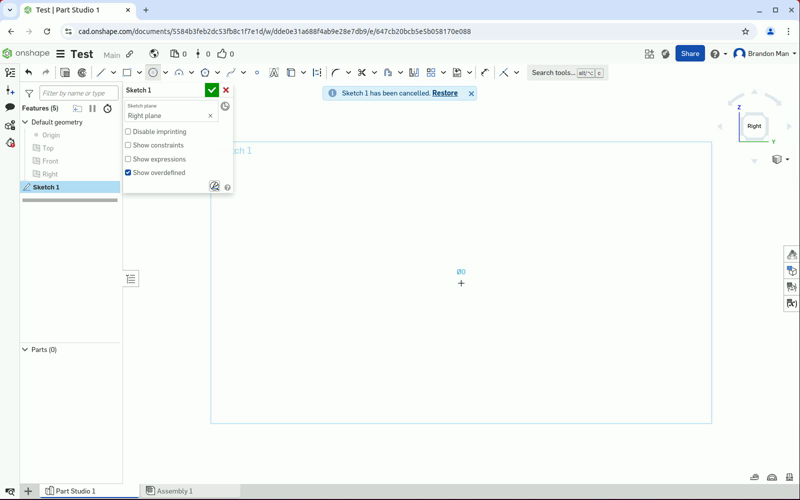
mouse_move(476, 282)
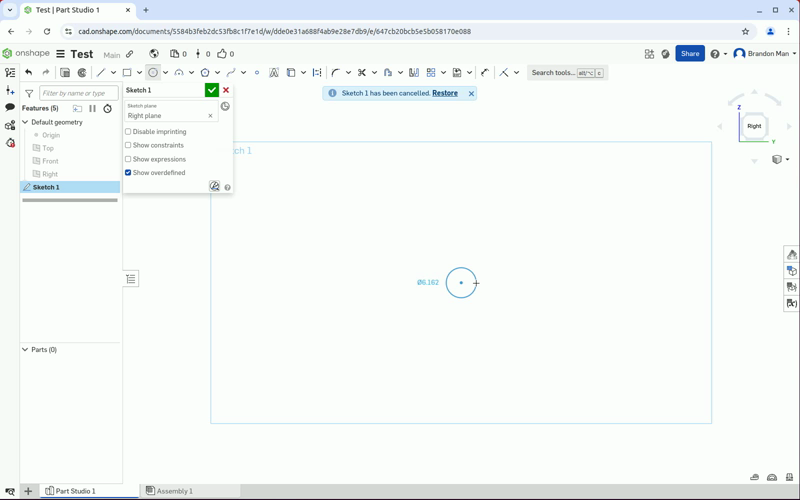
click(476, 282)
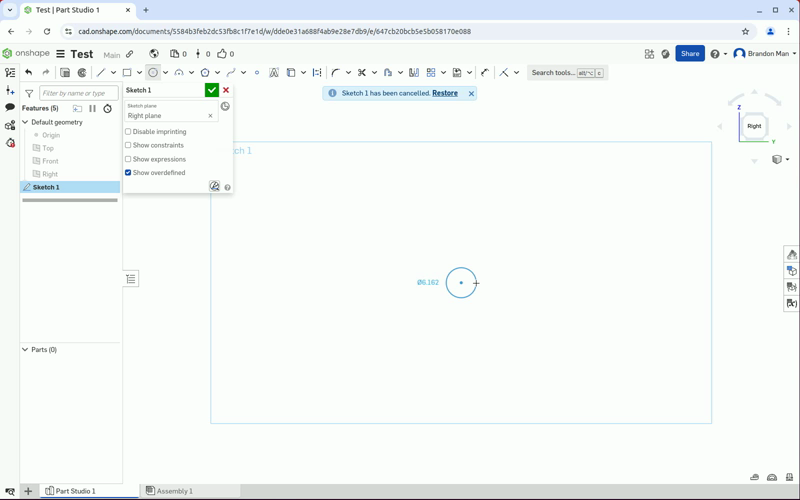
key(esc)
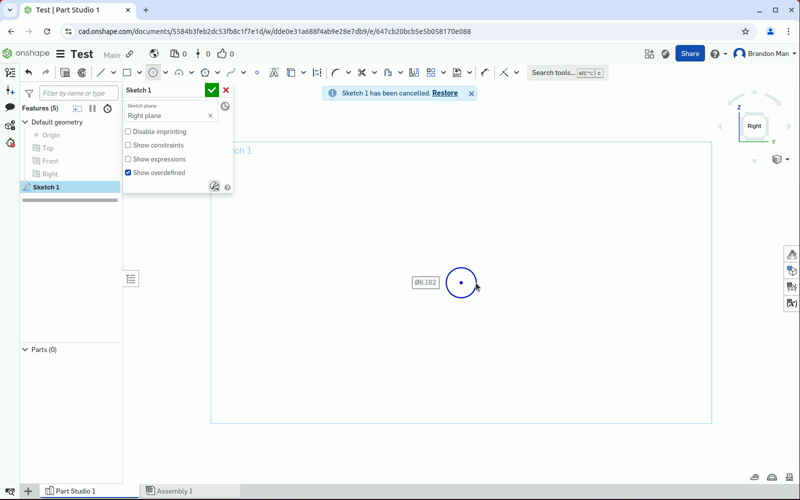
mouse_move(461, 290)
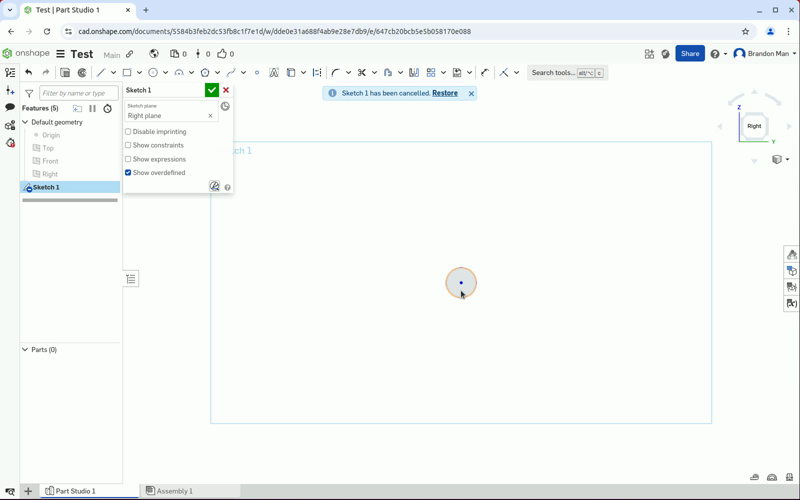
scroll(6)
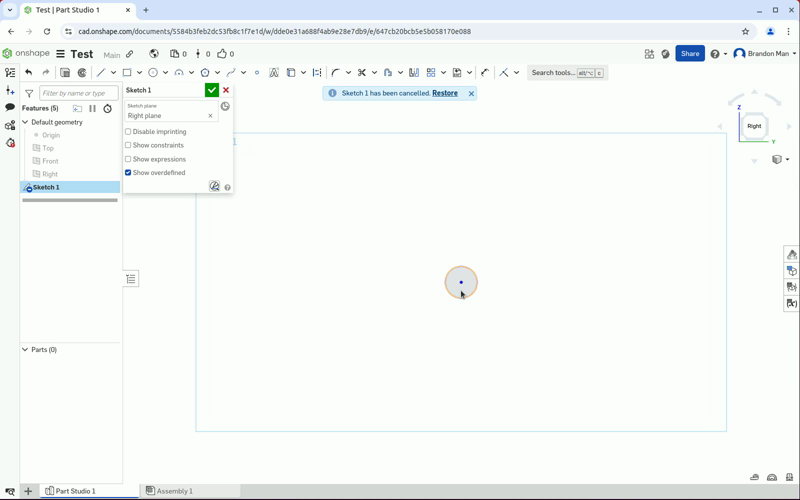
scroll(6)
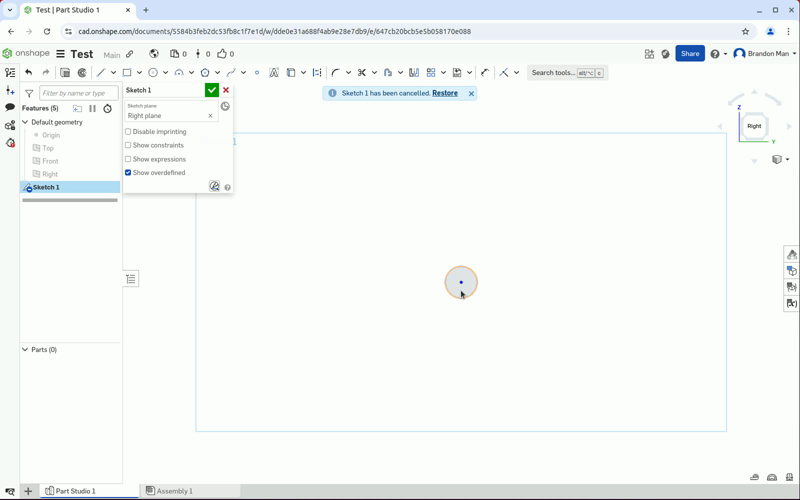
scroll(6)
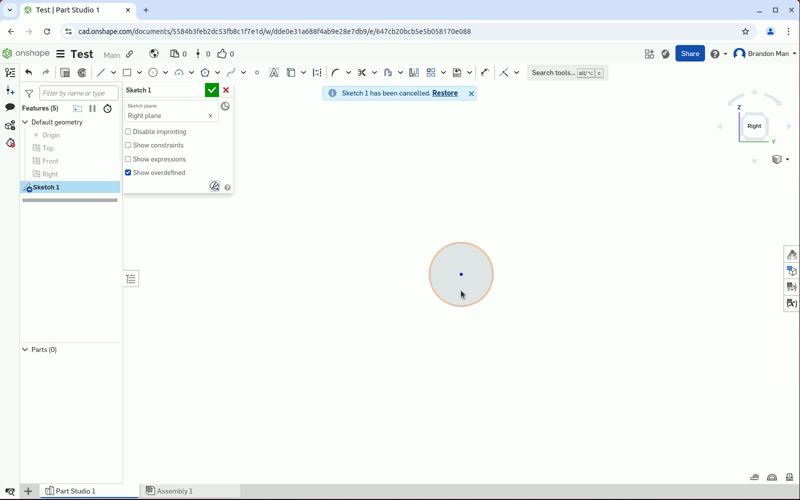
scroll(6)
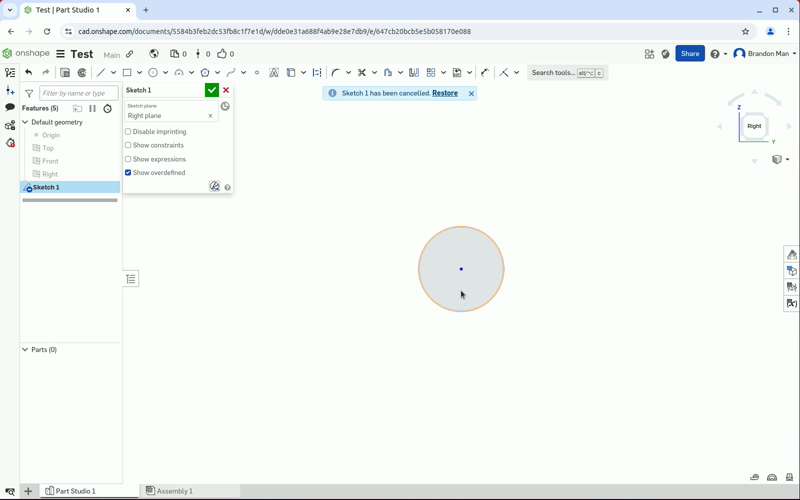
scroll(6)
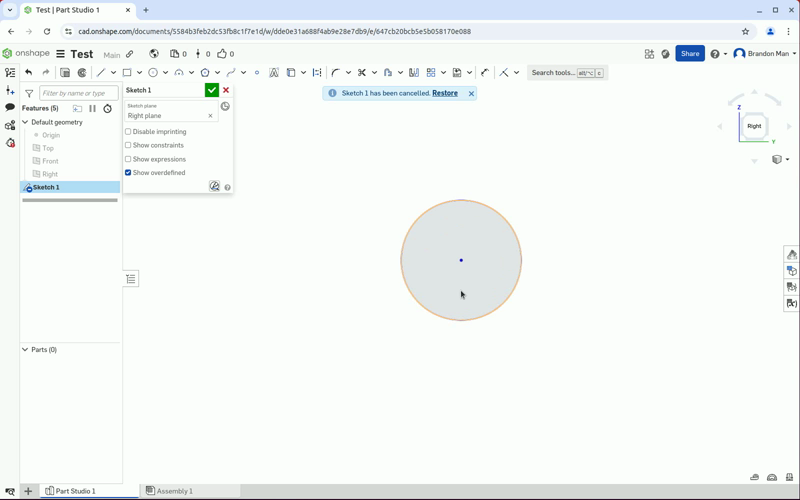
scroll(6)
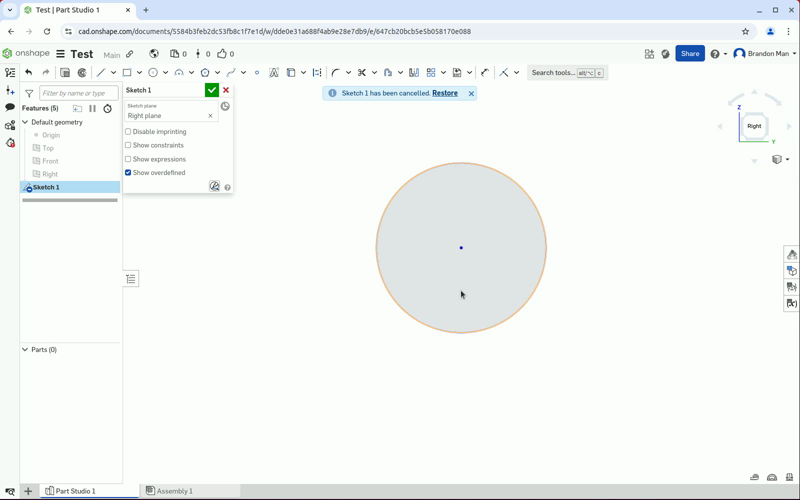
scroll(6)
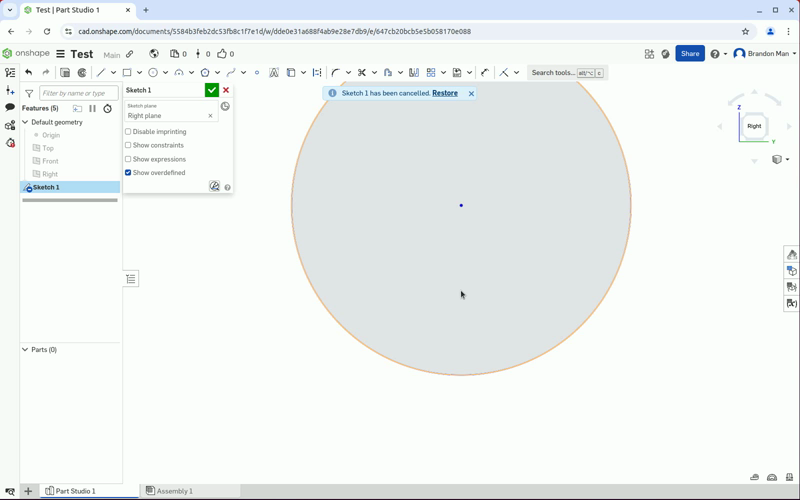
click(461, 290)
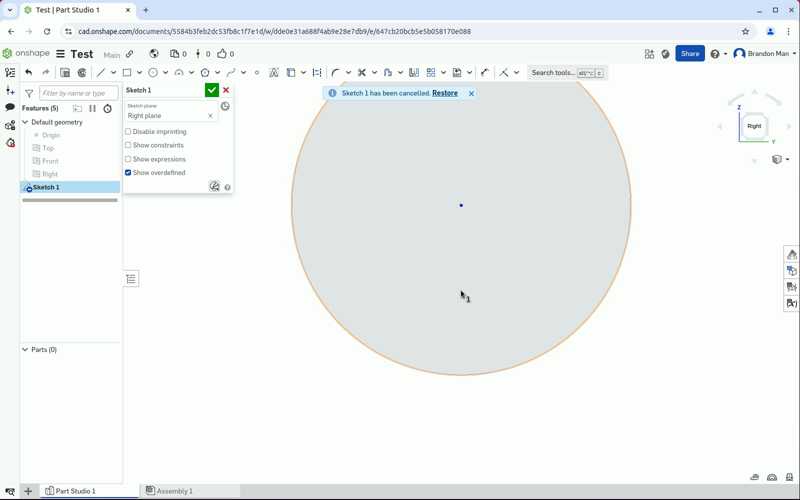
scroll(-6)
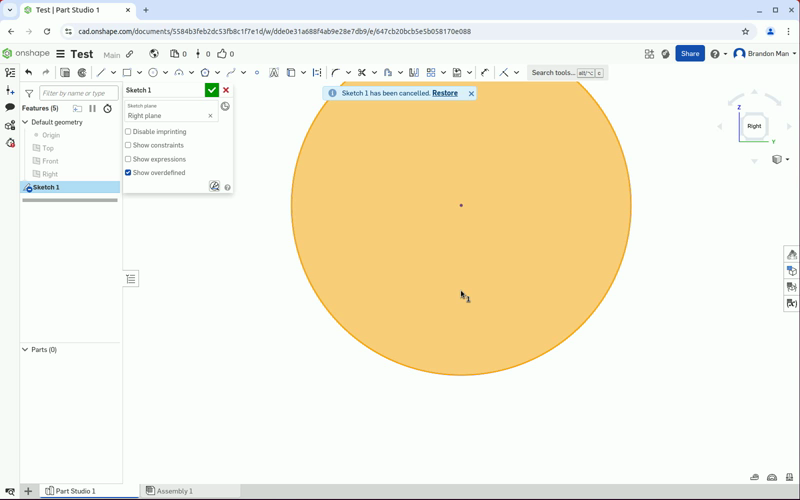
scroll(-6)
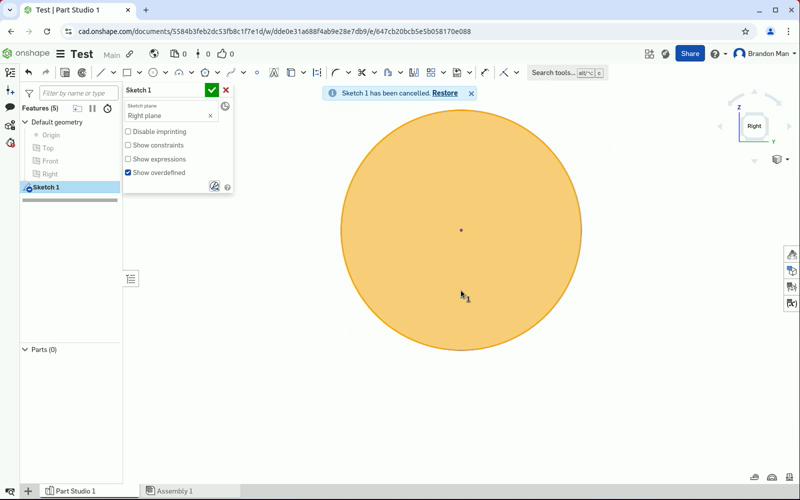
scroll(-6)
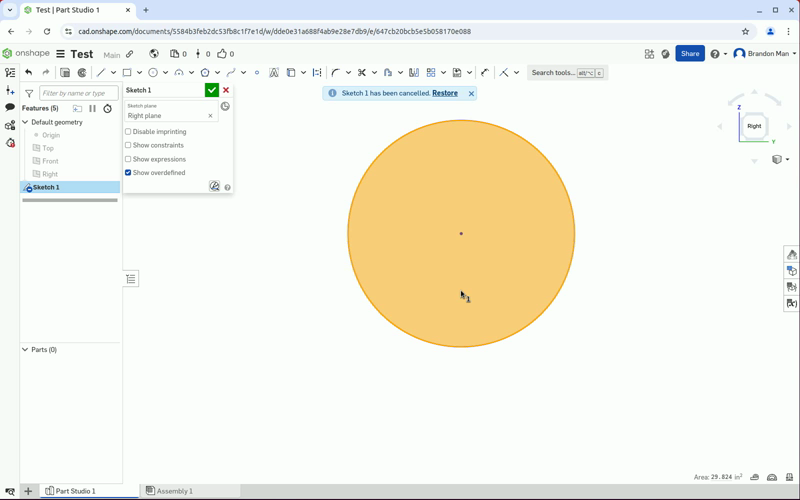
scroll(-6)
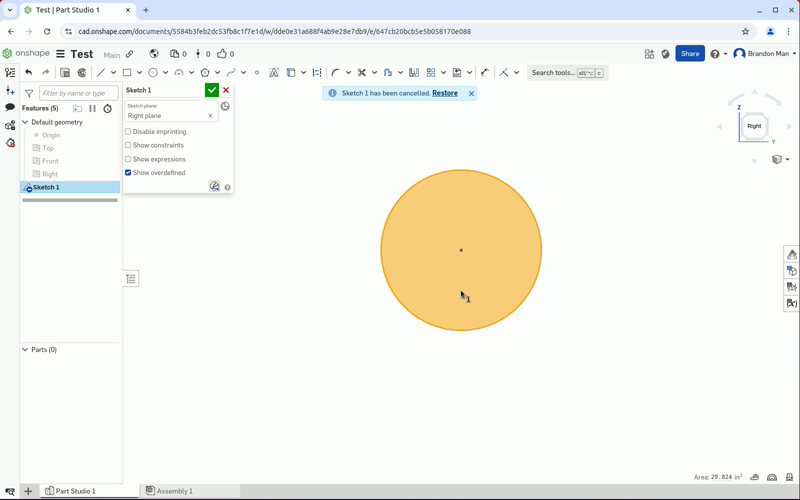
scroll(-6)
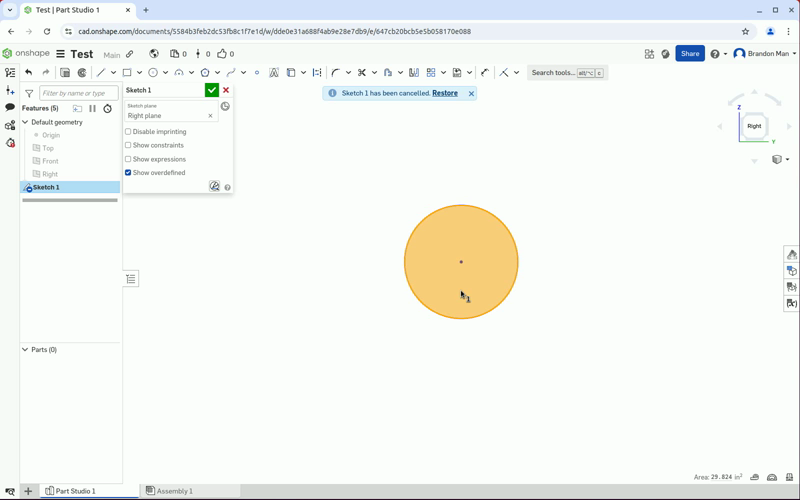
scroll(-6)
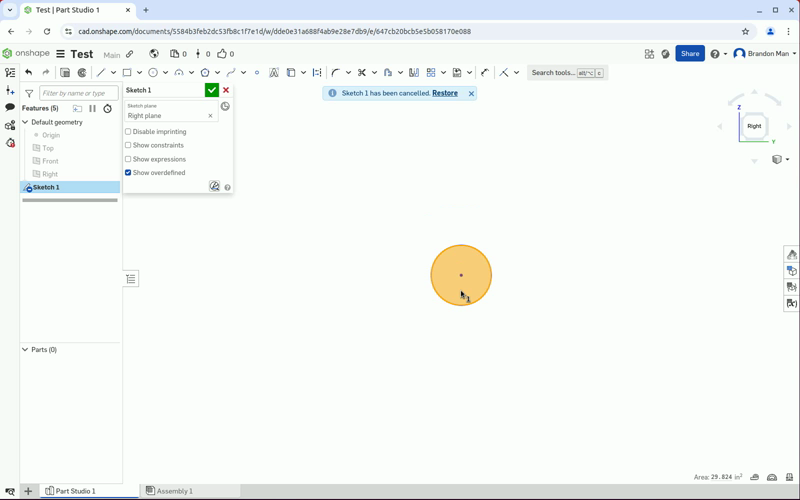
scroll(-6)
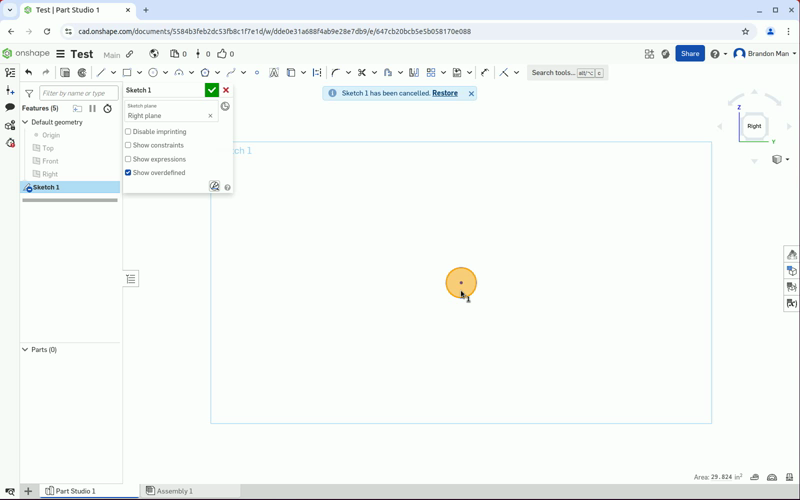
mouse_move(73, 352)
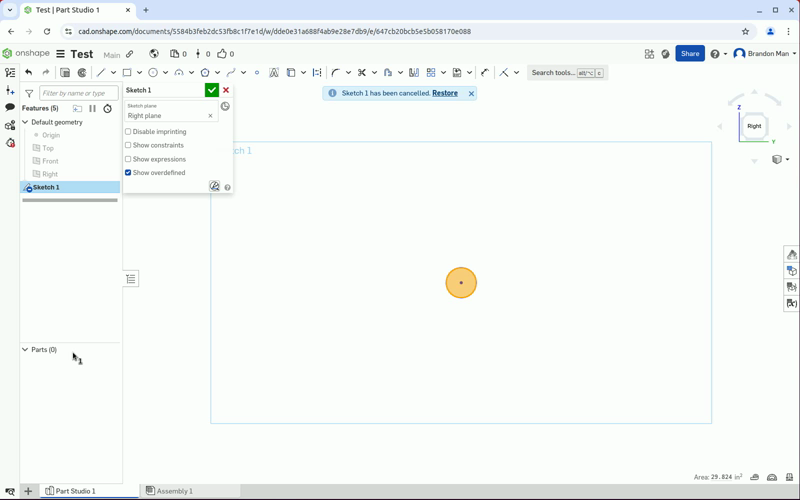
key(shift+y)
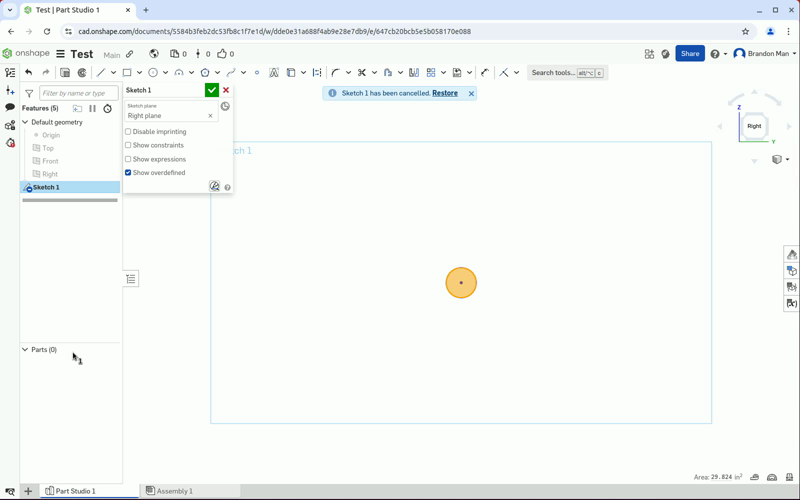
key(shift+e)
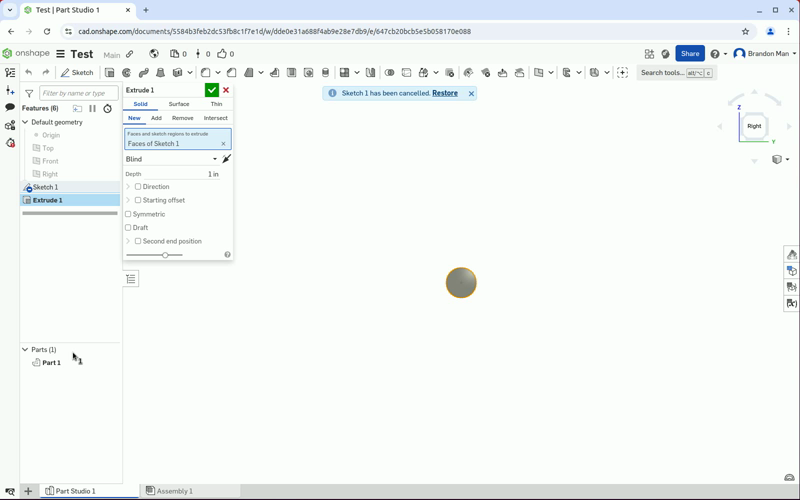
mouse_move(143, 106)
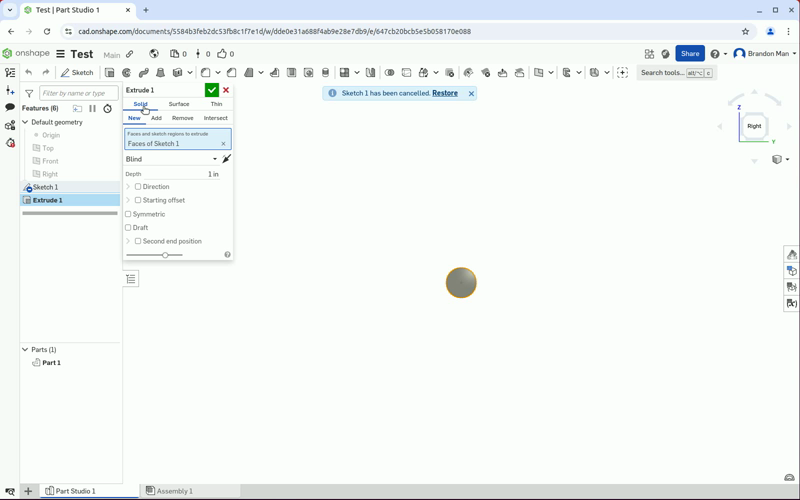
click(143, 106)
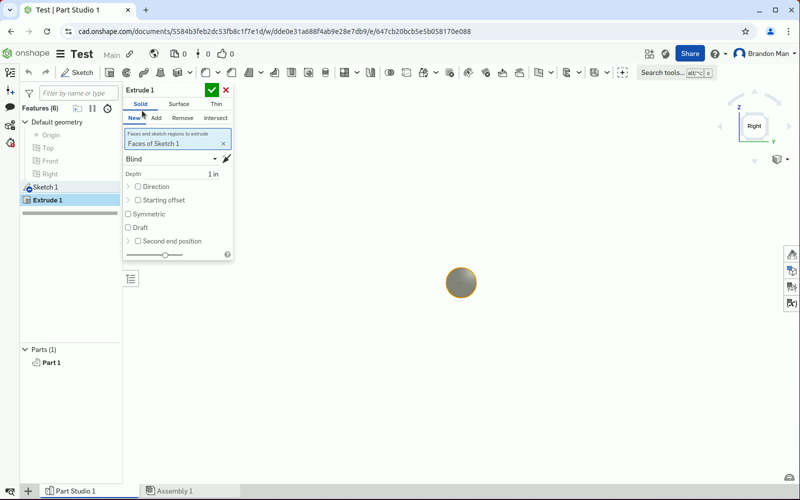
mouse_move(137, 120)
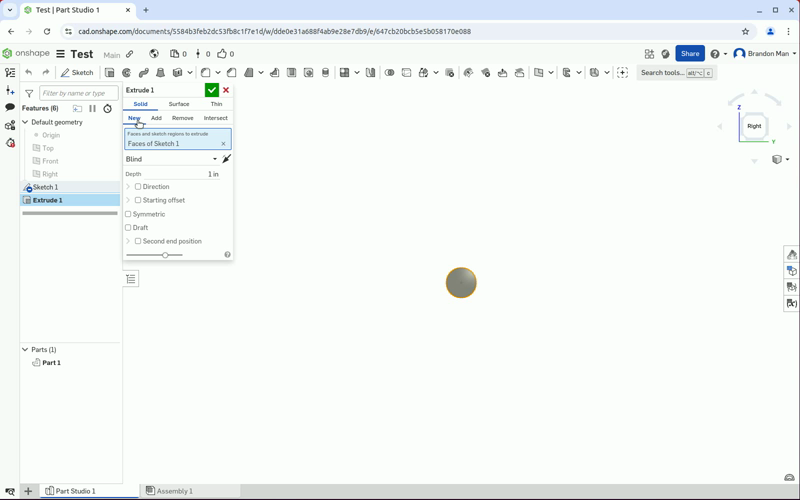
click(137, 120)
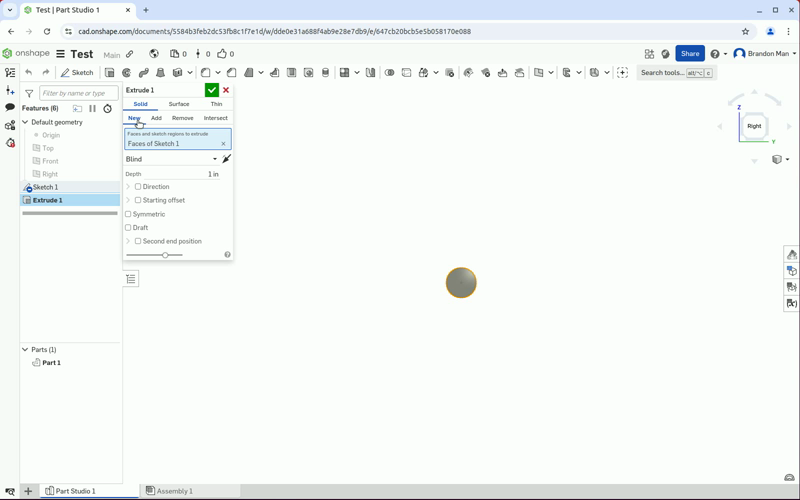
key(tab, 4)
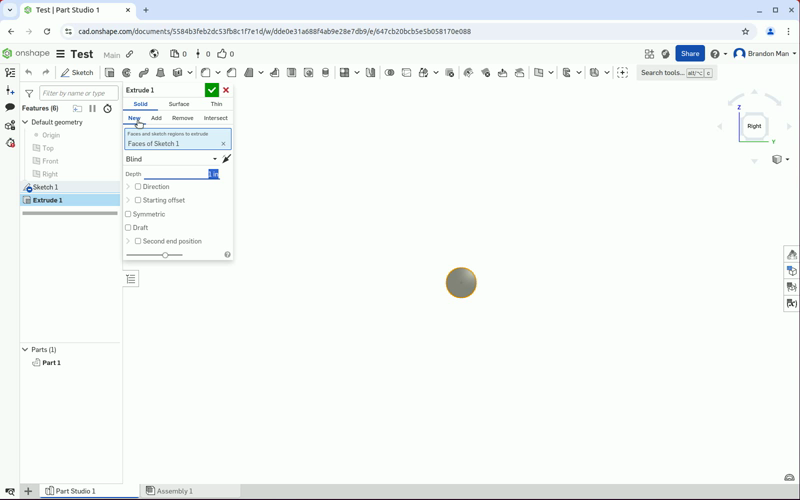
text(5.777)
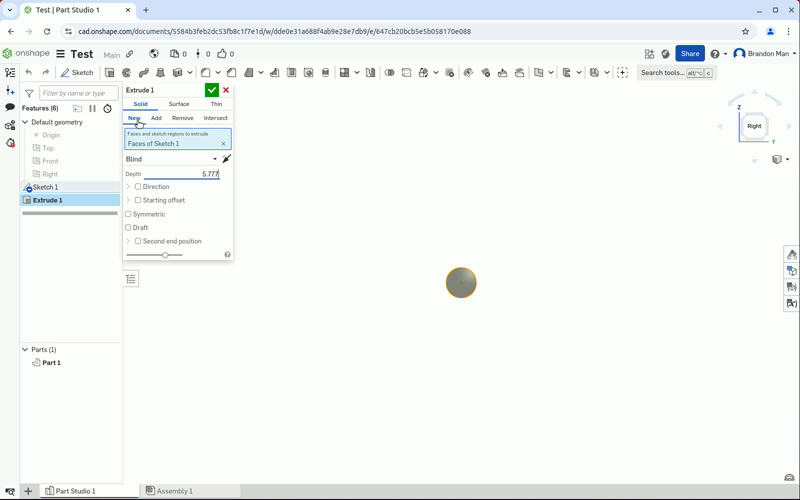
key(enter)
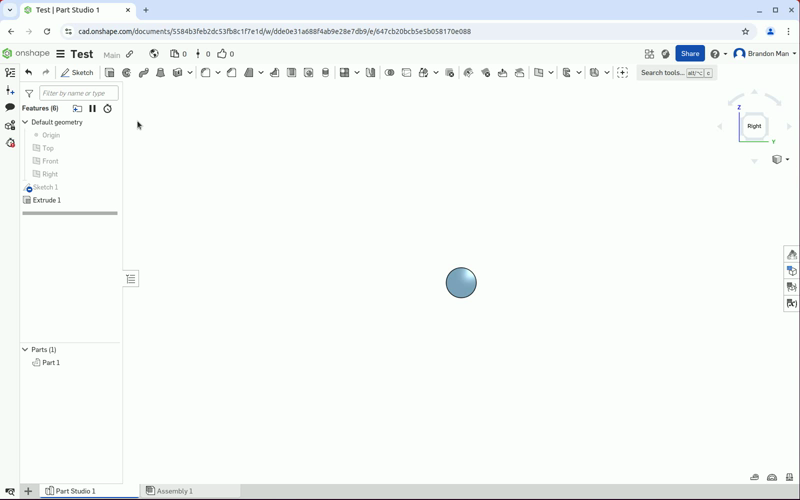
key(shift+h)
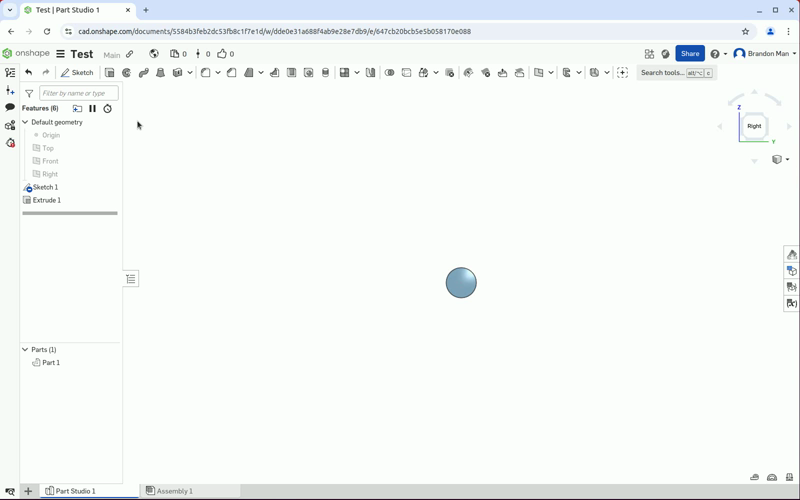
key(shift+h)
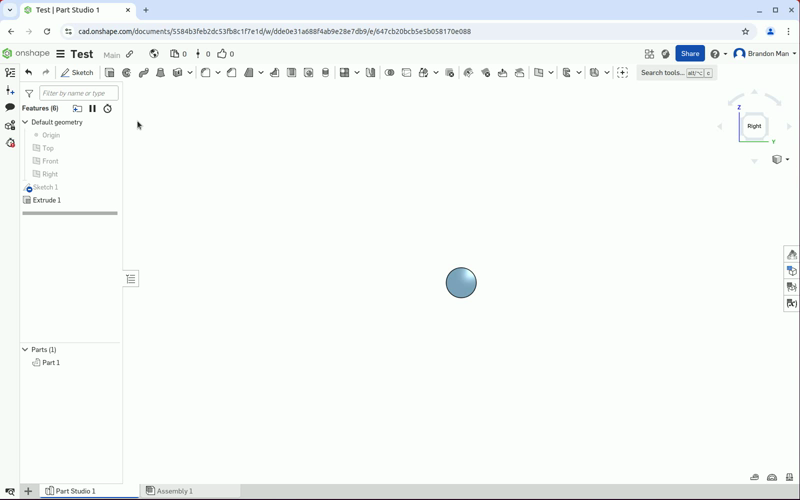
mouse_move(73, 189)
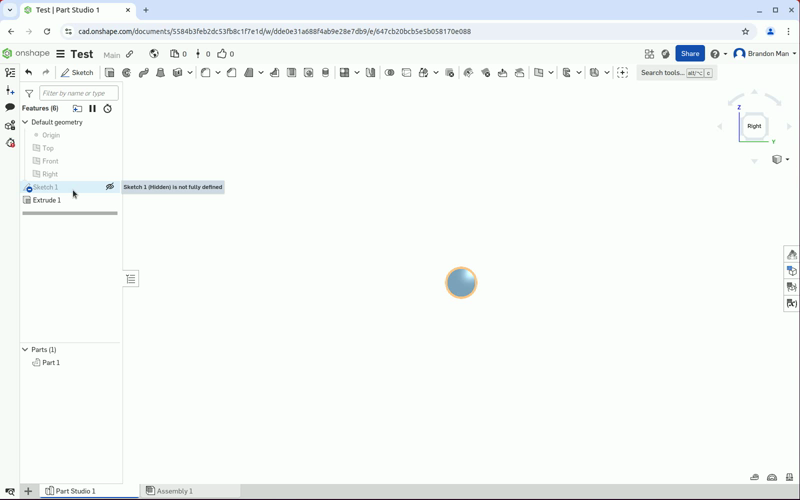
click(73, 189)
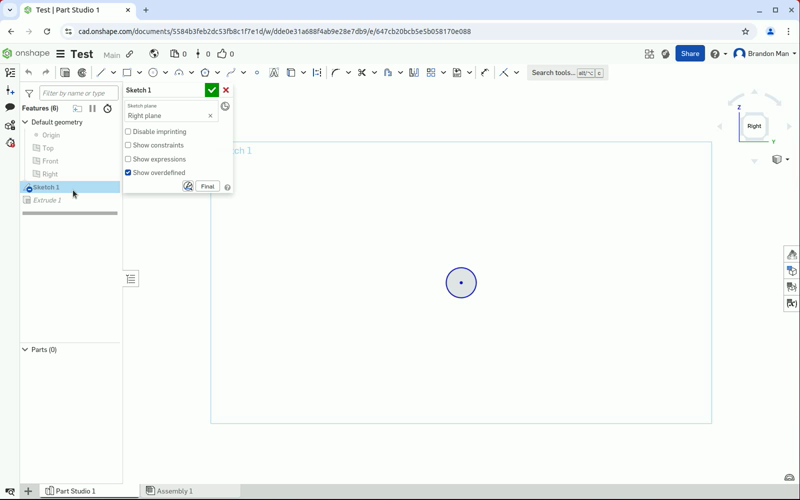
mouse_move(229, 92)
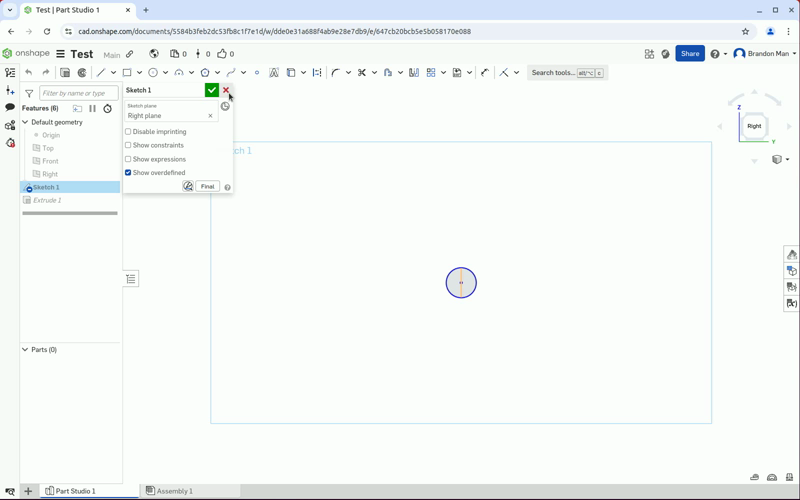
click(229, 92)
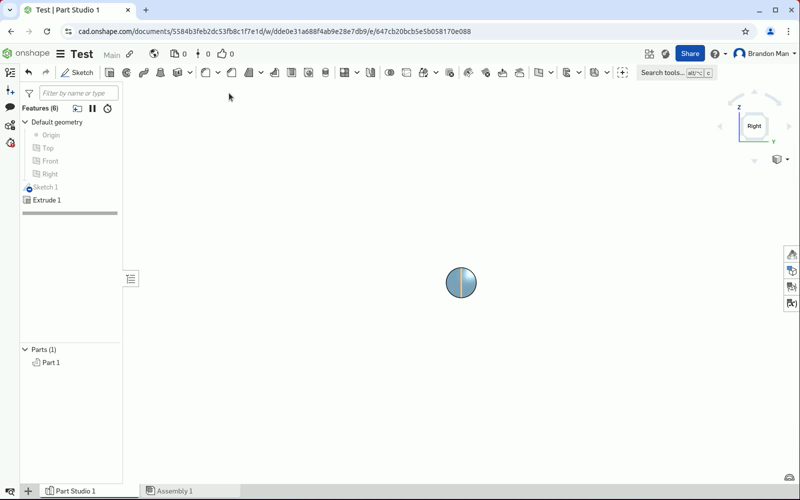
mouse_move(541, 75)
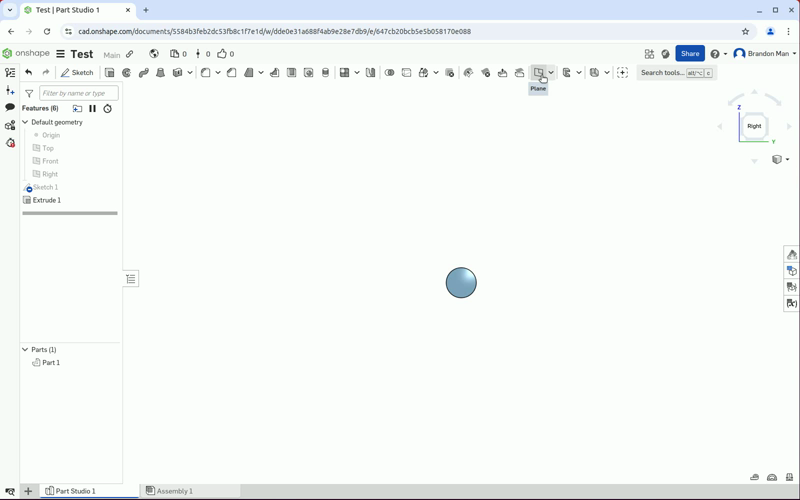
click(541, 75)
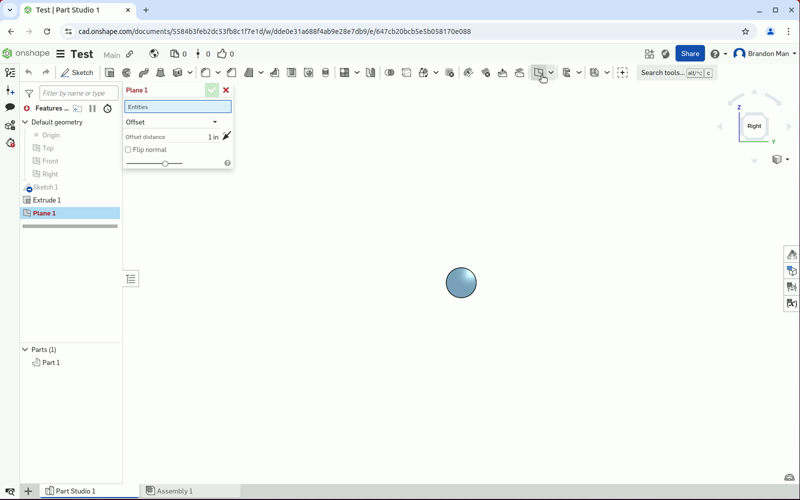
mouse_move(73, 176)
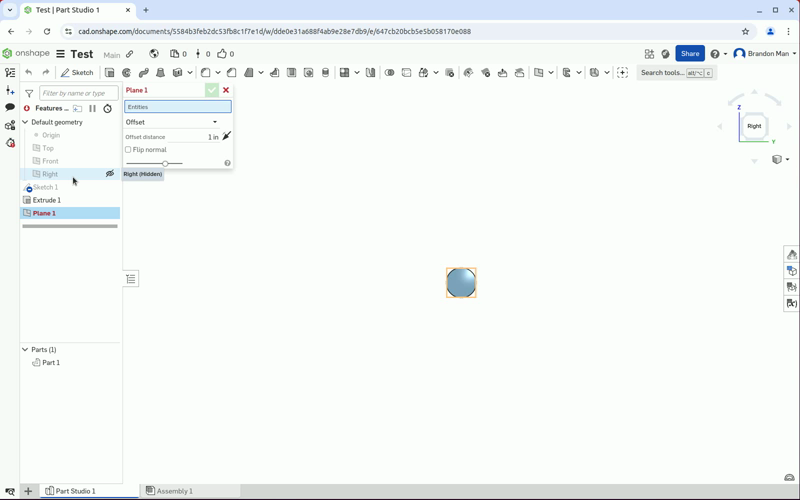
click(73, 176)
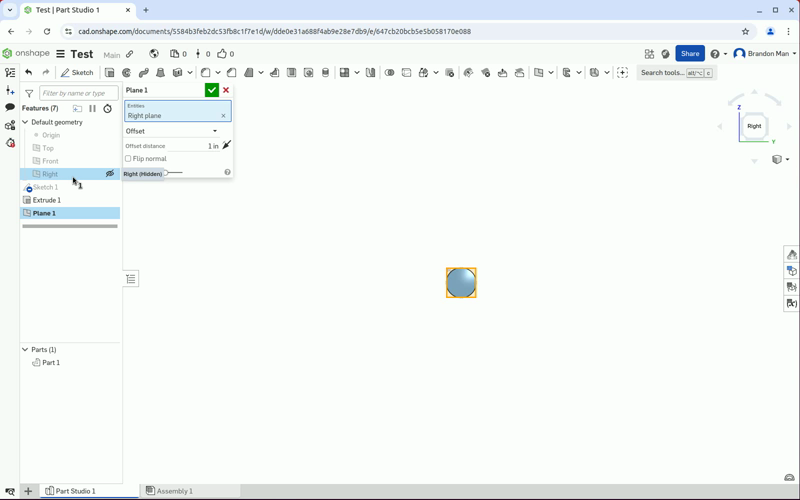
key(tab, 2)
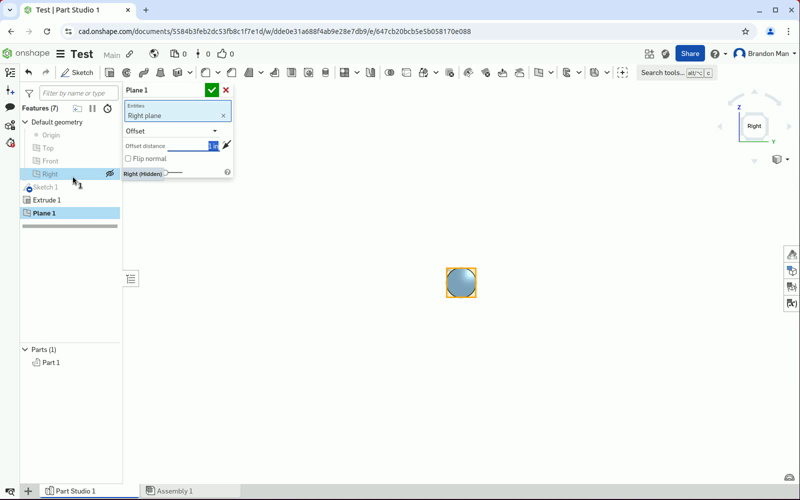
text(5.792)
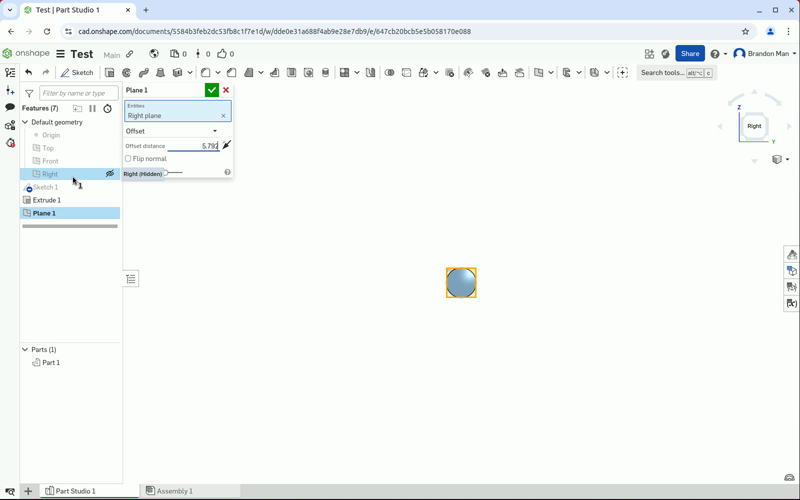
key(enter, 2)
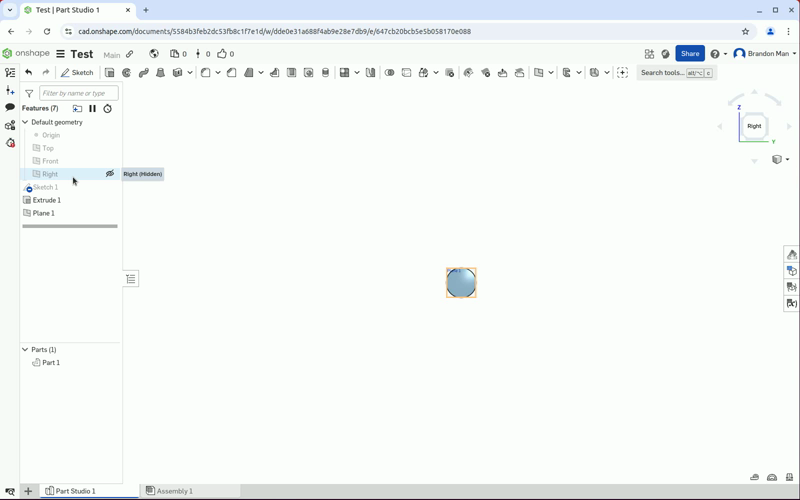
key(shift+s)
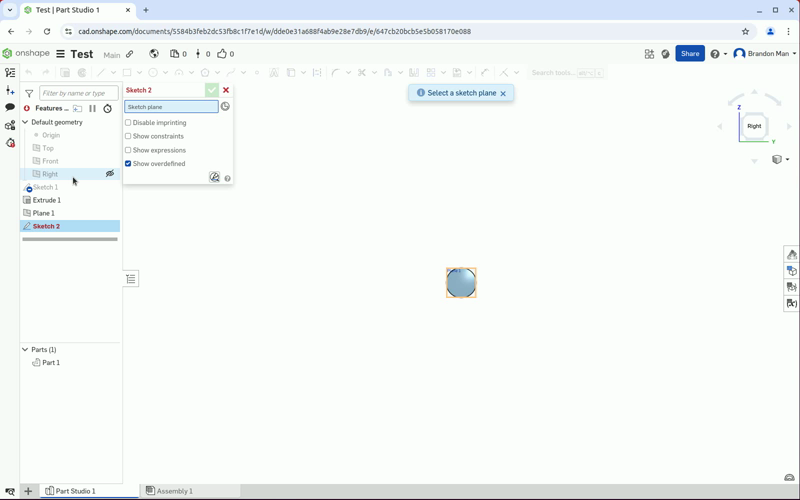
mouse_move(73, 215)
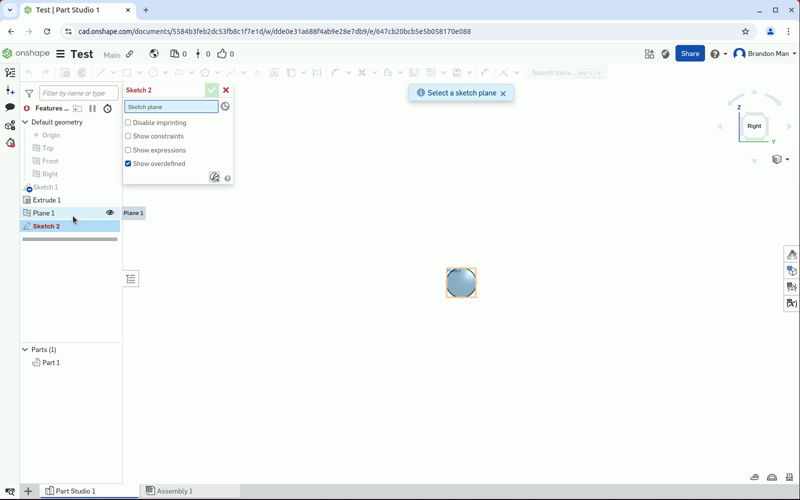
click(73, 215)
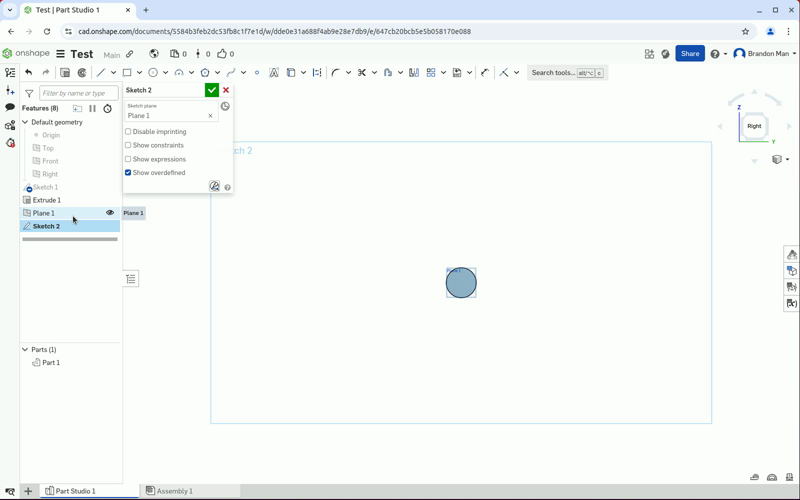
mouse_move(73, 352)
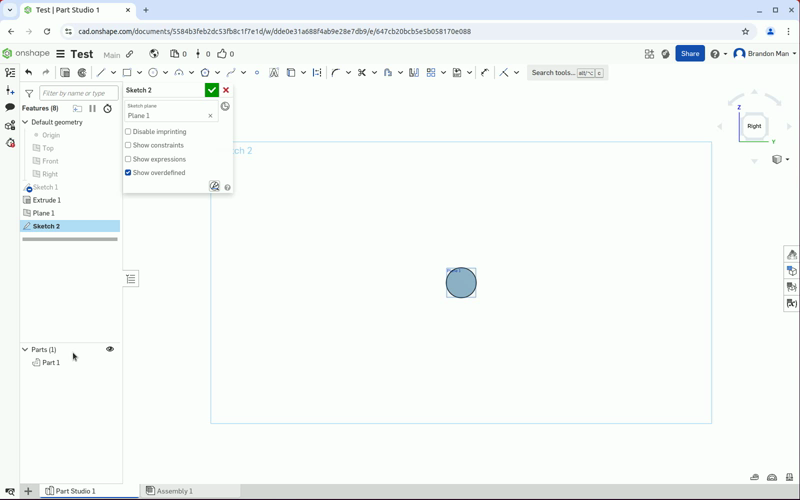
key(y)
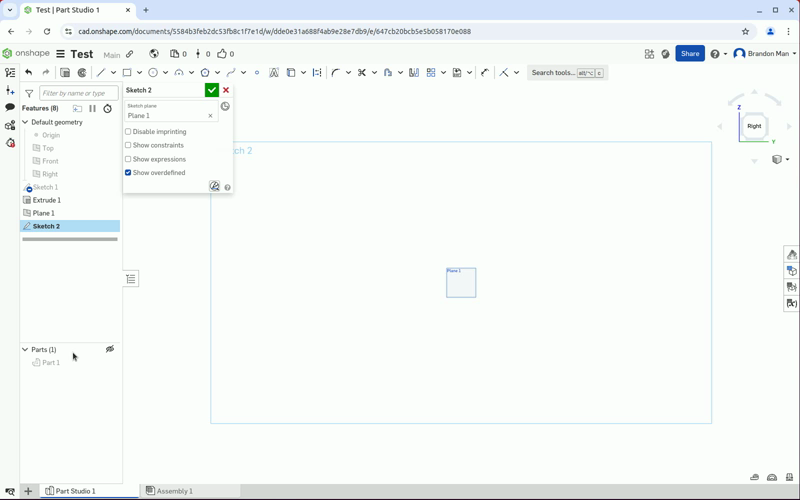
key(c)
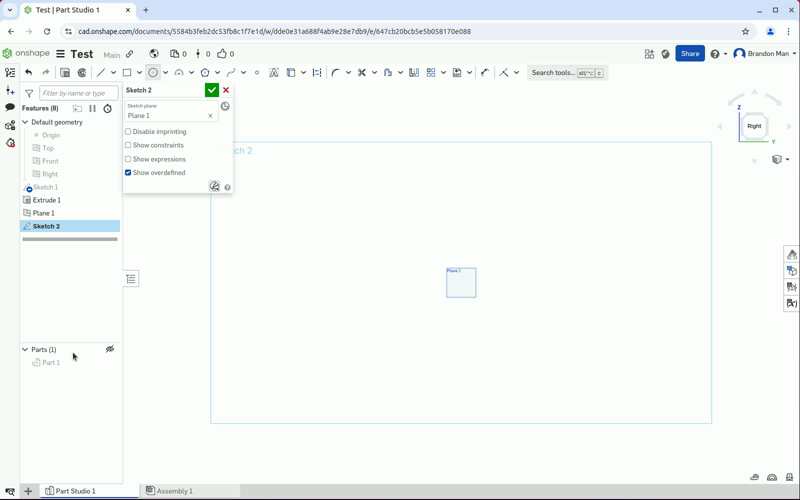
key_down(shift)
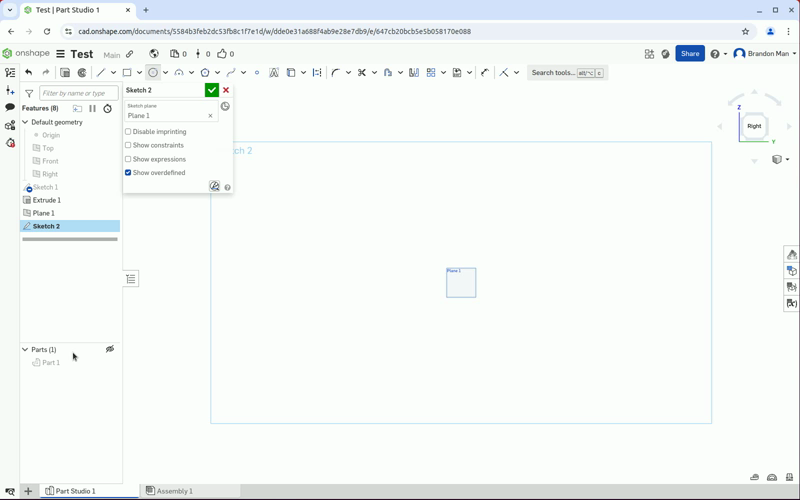
mouse_move(461, 282)
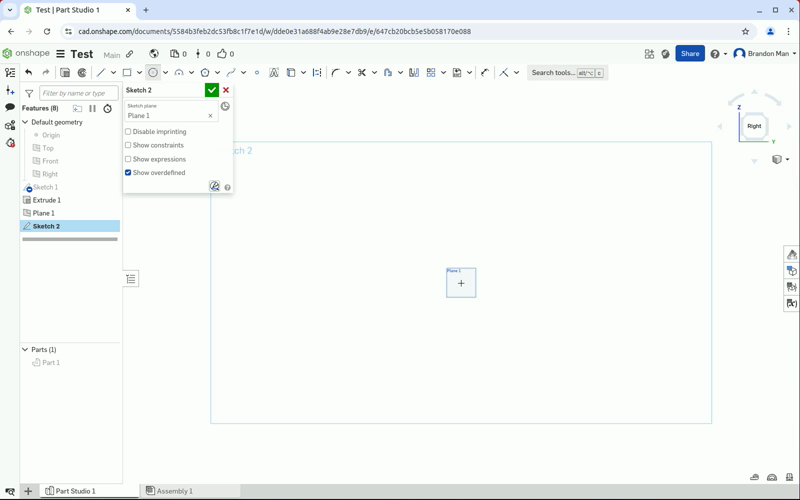
click(461, 282)
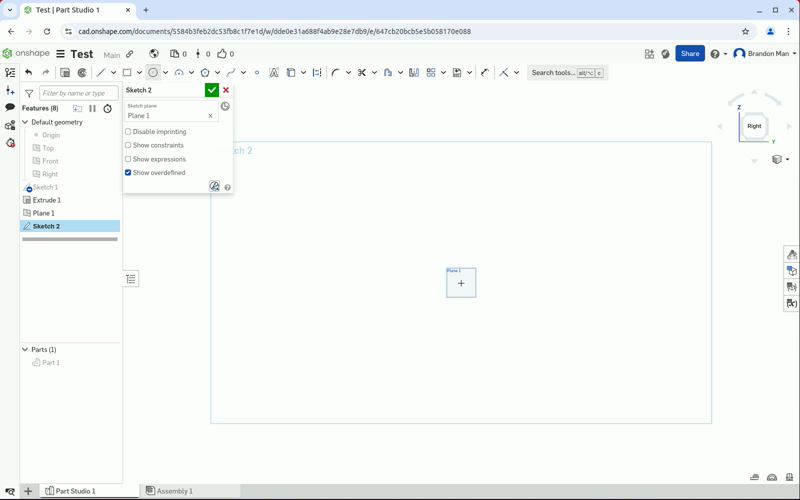
key_up(shift)
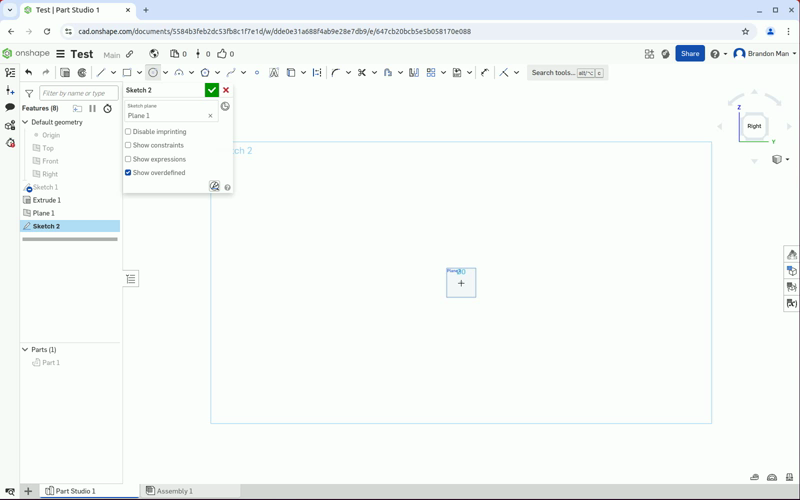
mouse_move(473, 282)
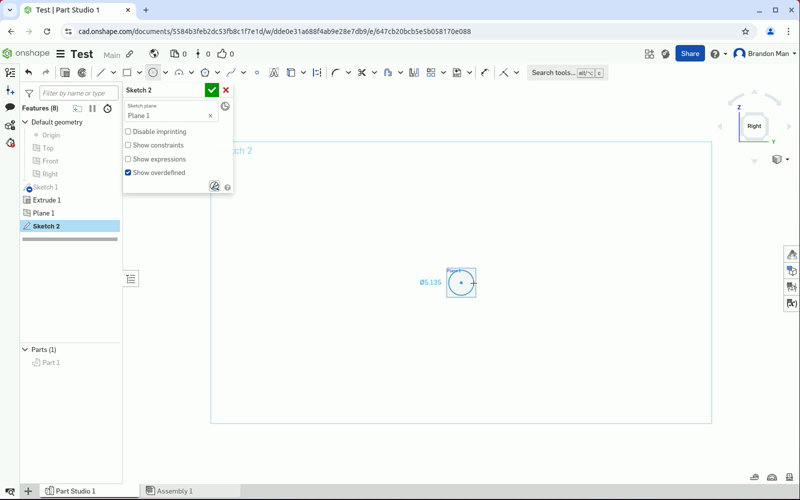
click(473, 282)
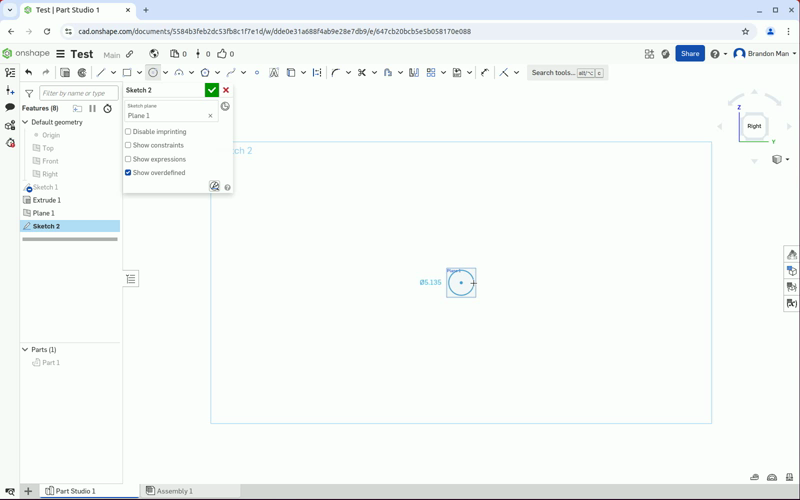
key(esc)
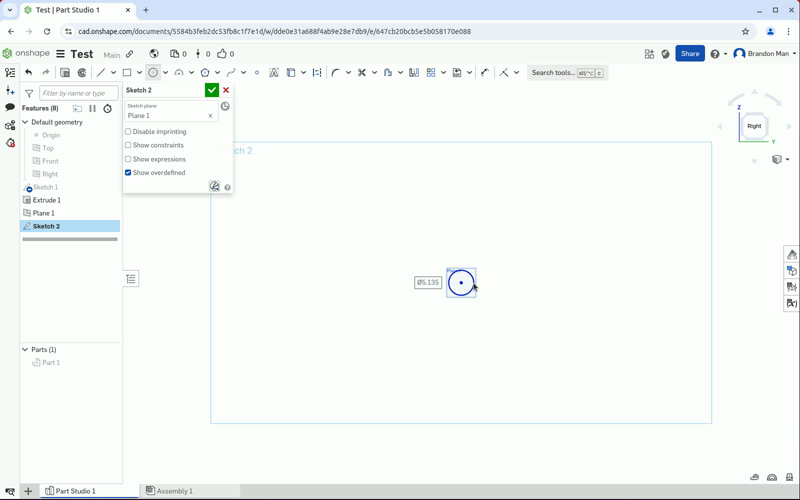
mouse_move(454, 287)
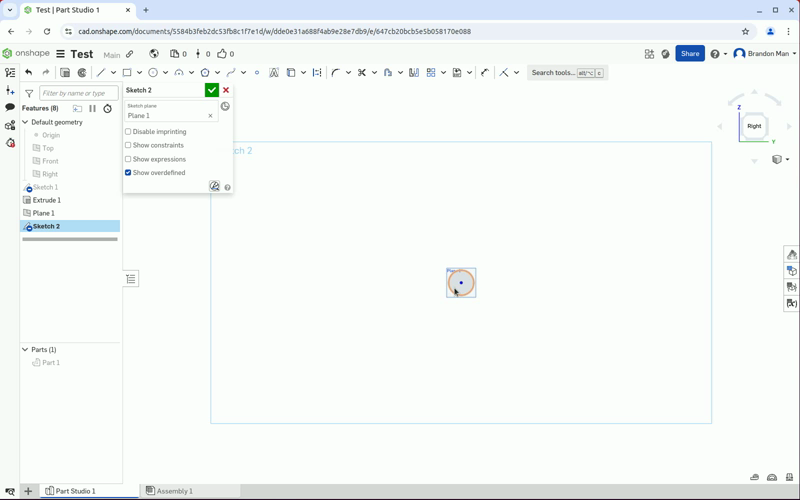
scroll(6)
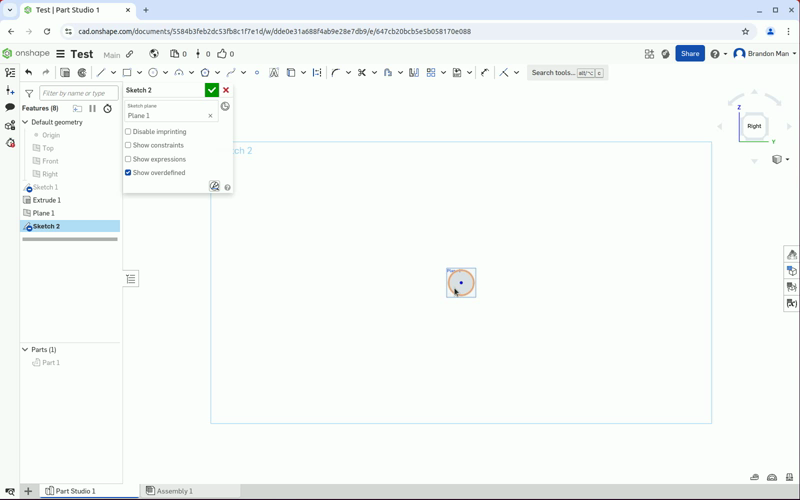
scroll(6)
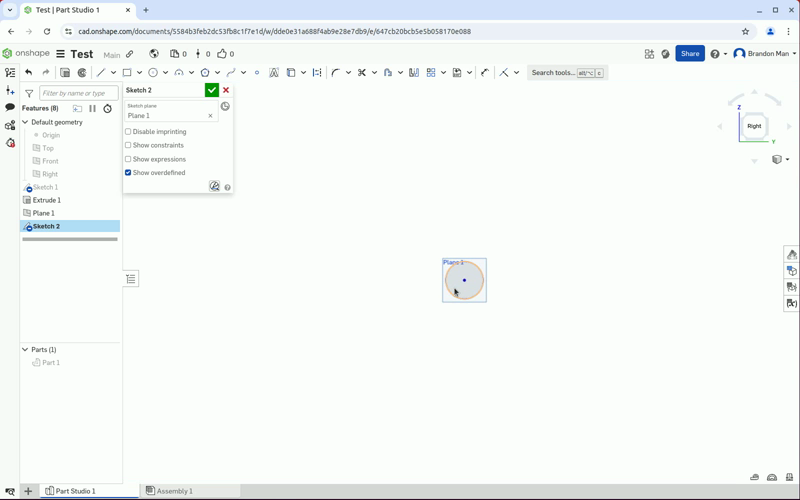
scroll(6)
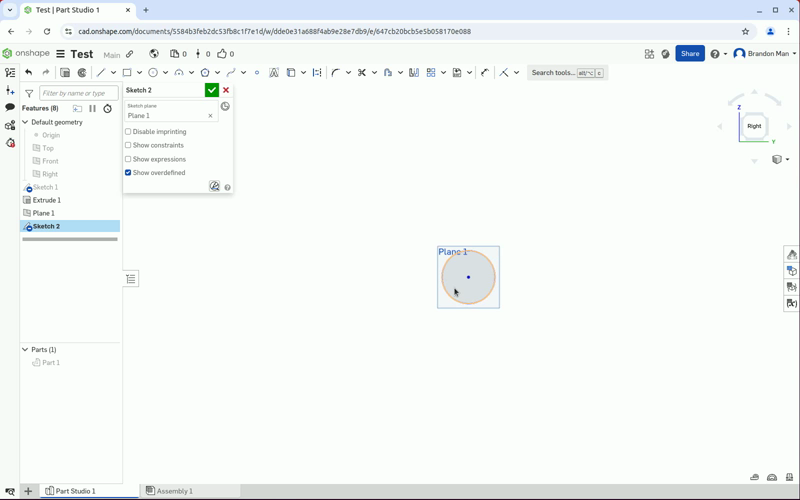
scroll(6)
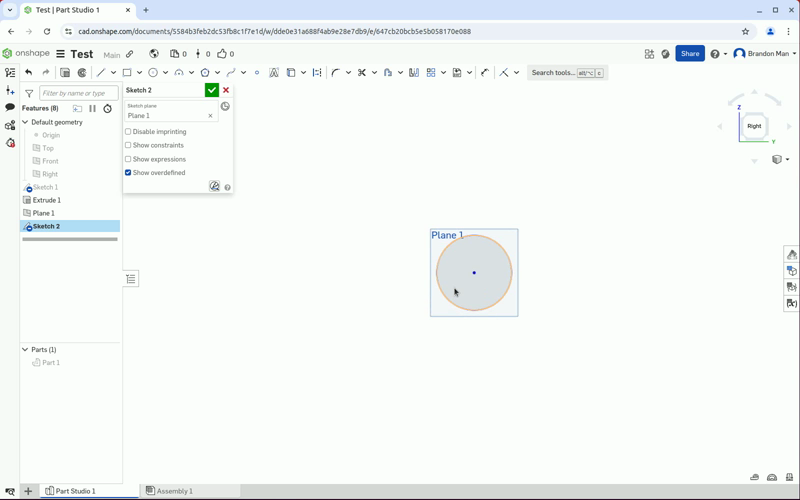
scroll(6)
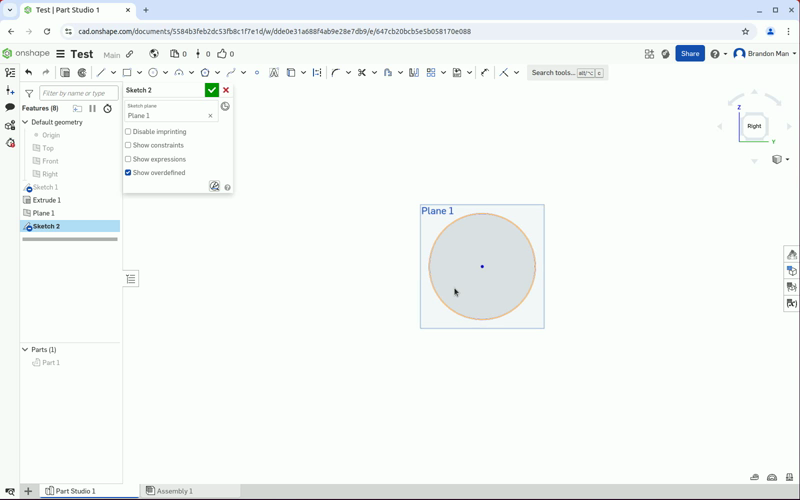
scroll(6)
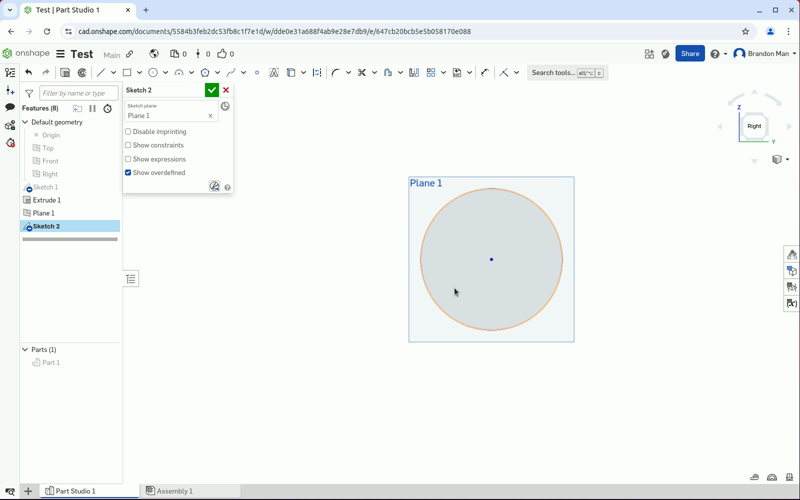
scroll(6)
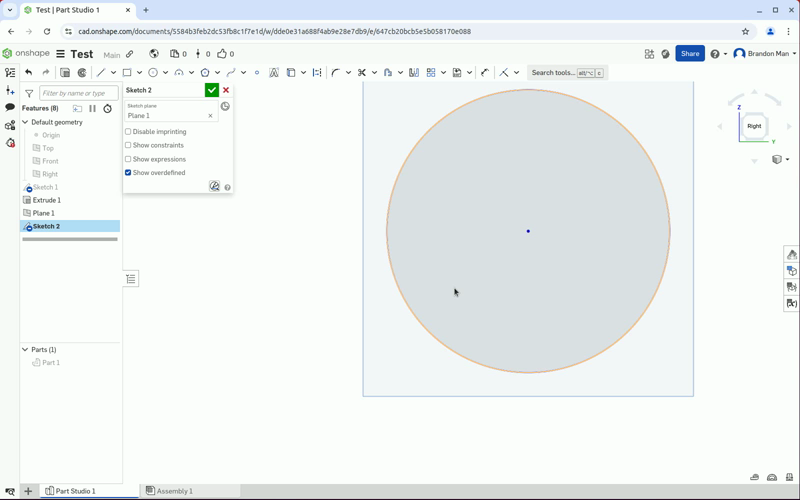
click(454, 287)
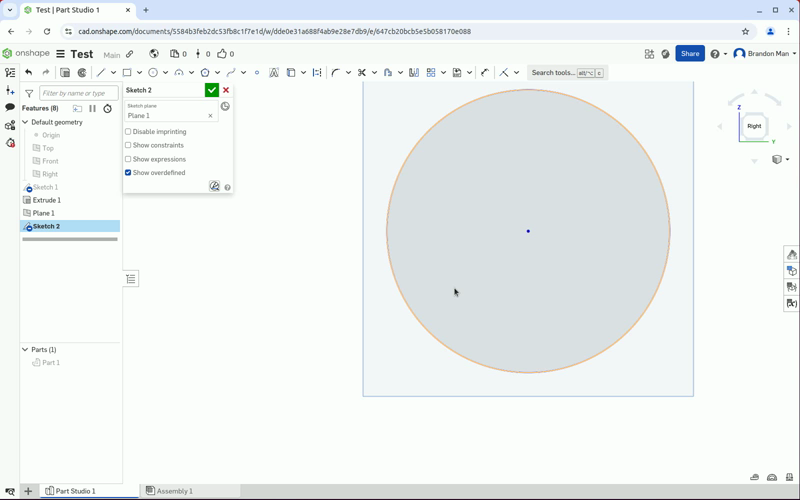
scroll(-6)
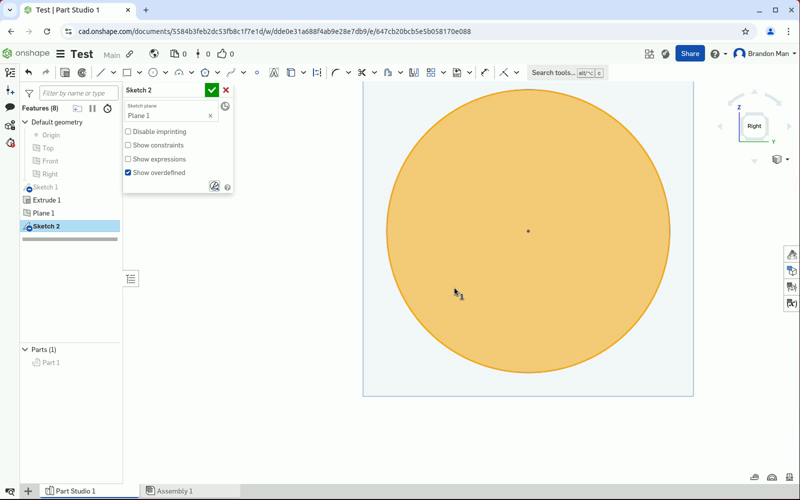
scroll(-6)
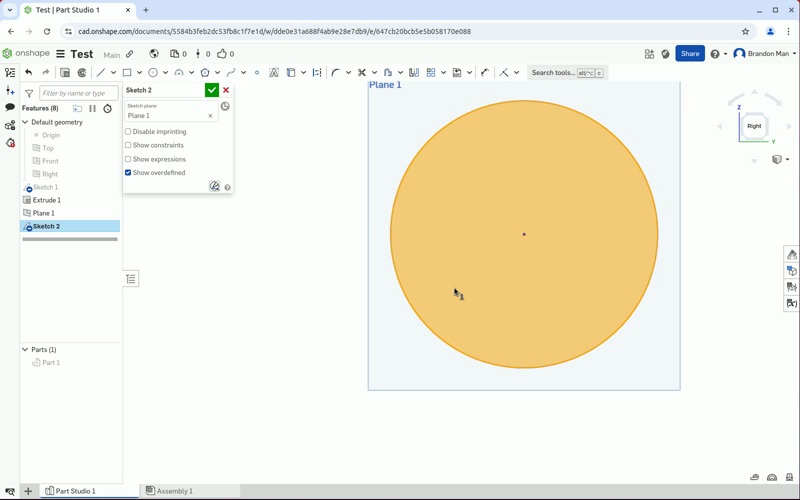
scroll(-6)
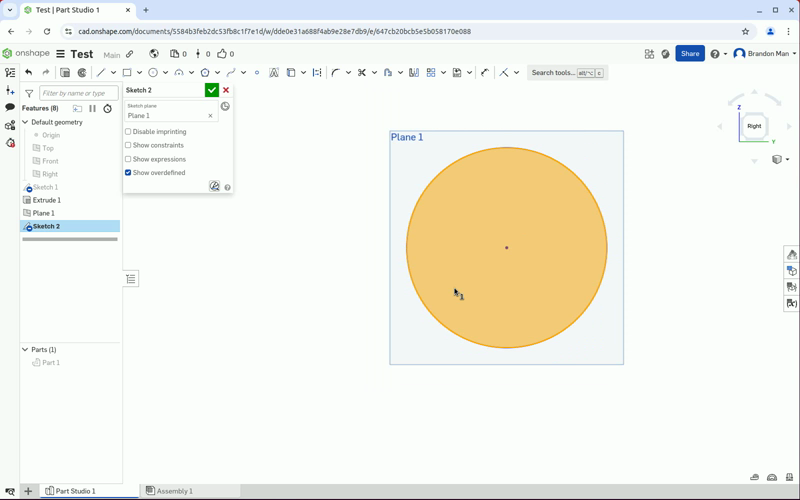
scroll(-6)
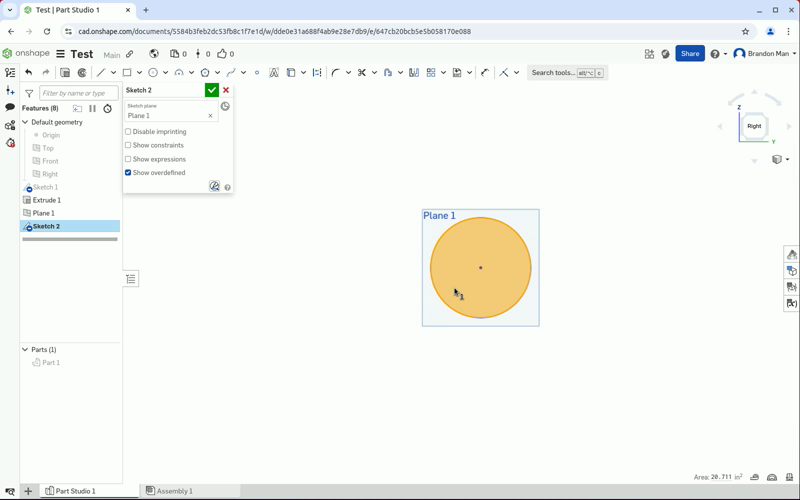
scroll(-6)
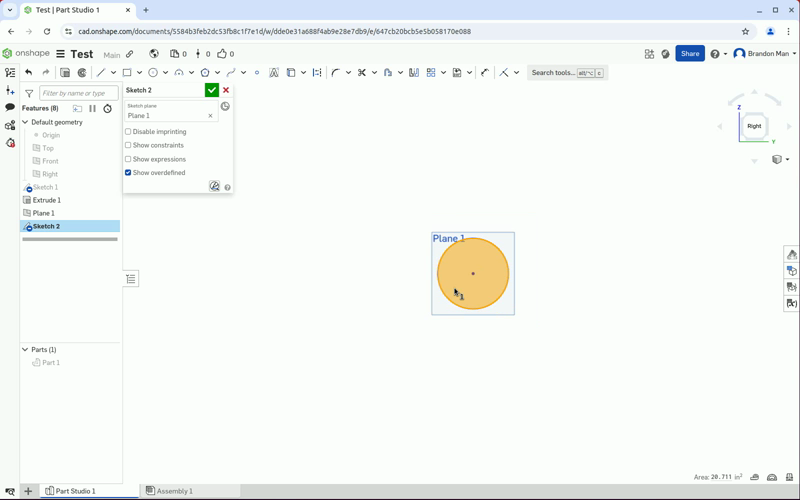
scroll(-6)
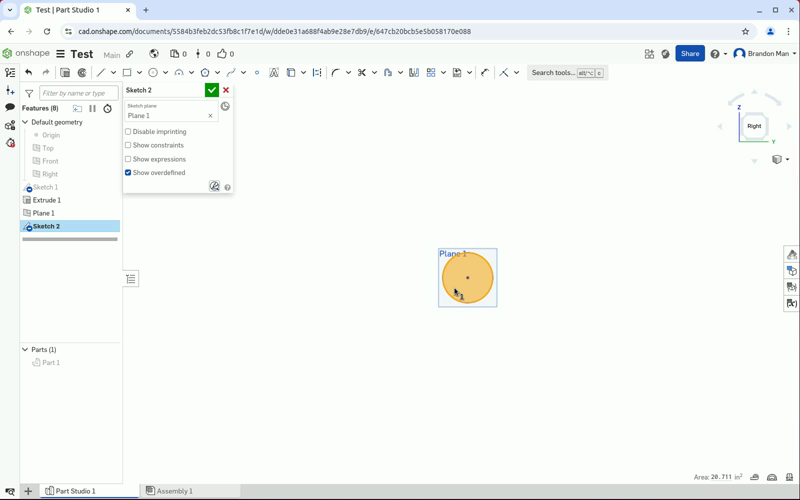
scroll(-6)
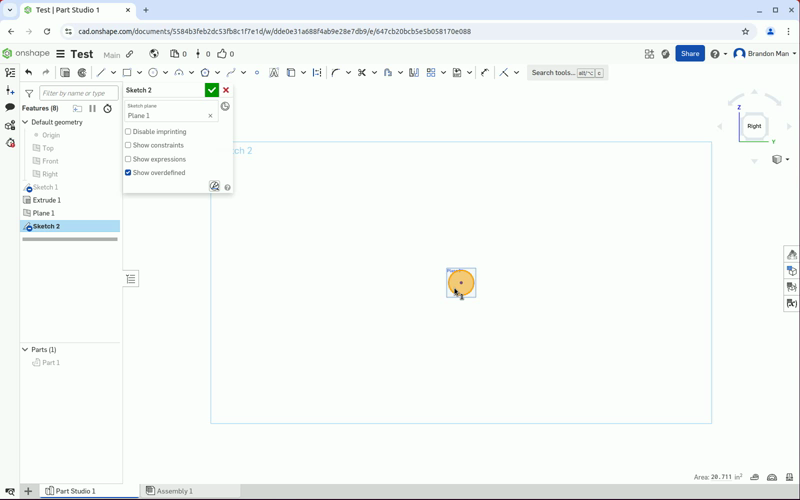
mouse_move(73, 352)
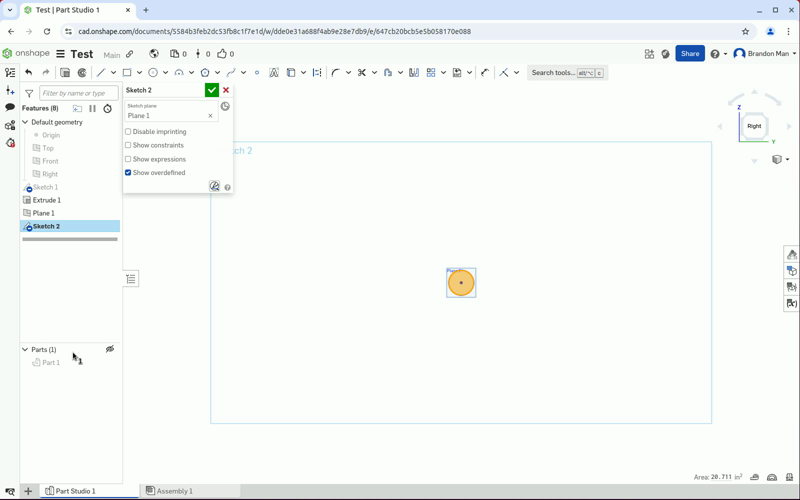
key(shift+y)
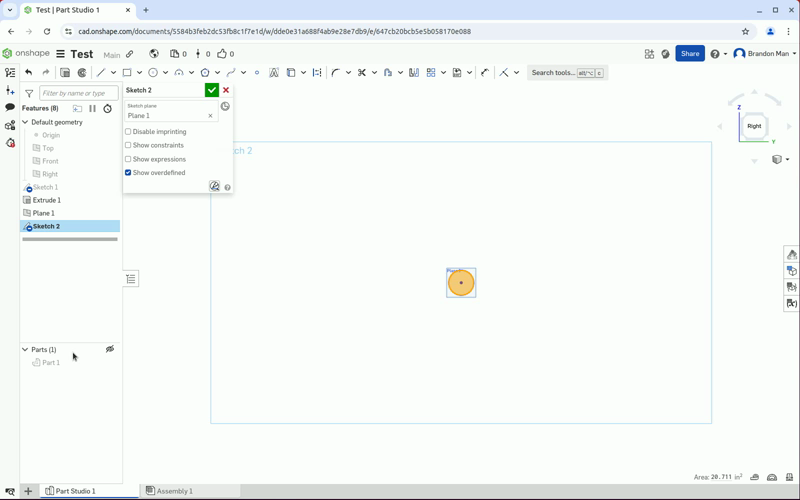
key(shift+e)
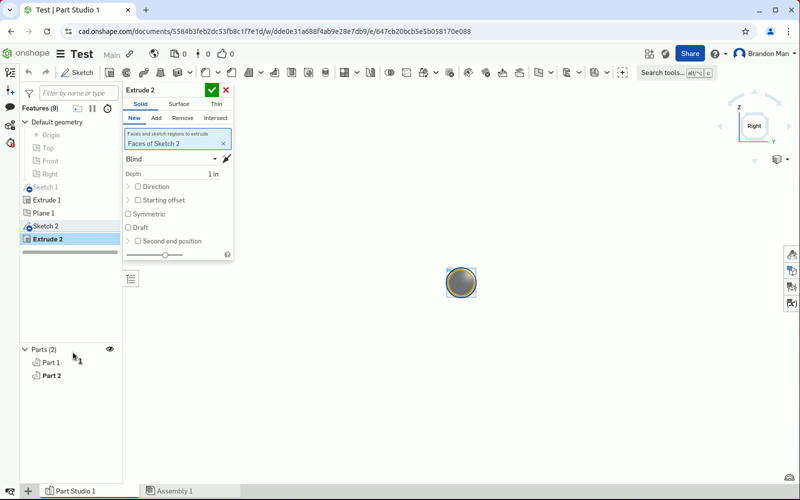
mouse_move(143, 106)
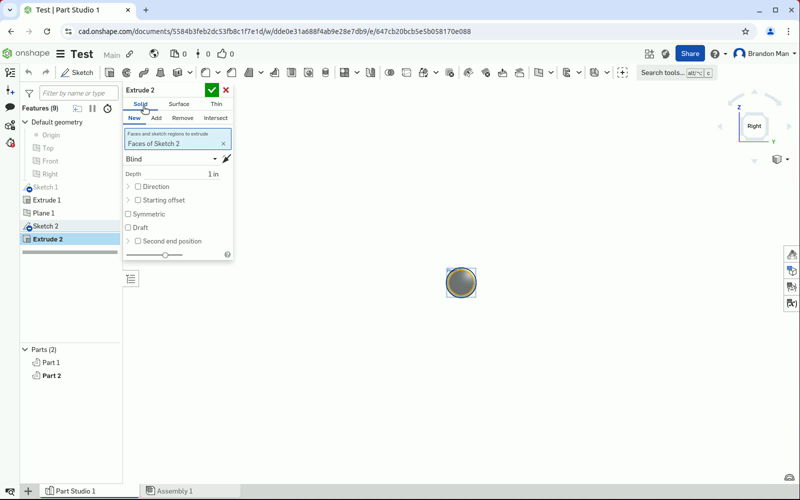
click(143, 106)
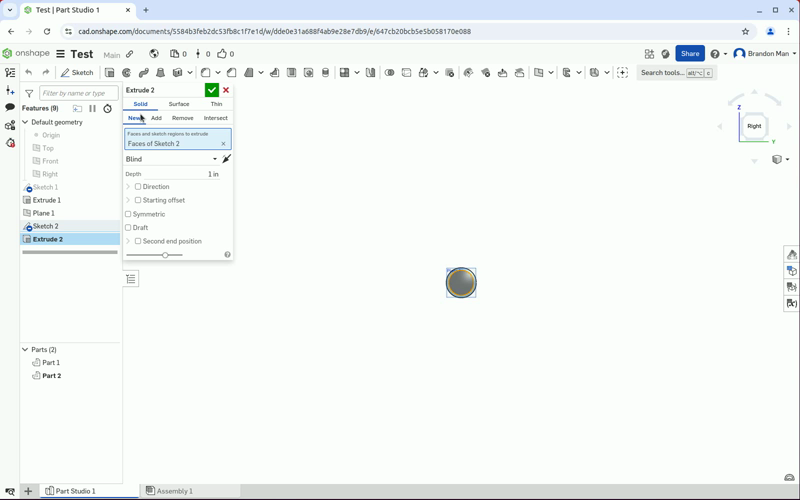
mouse_move(137, 120)
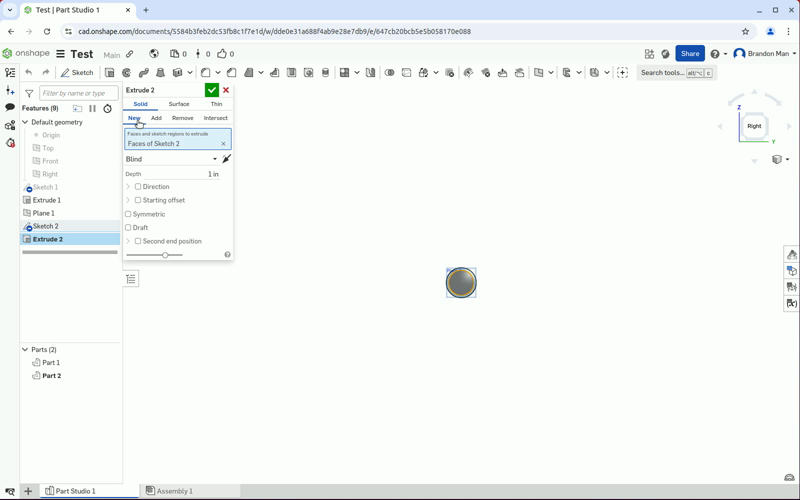
click(137, 120)
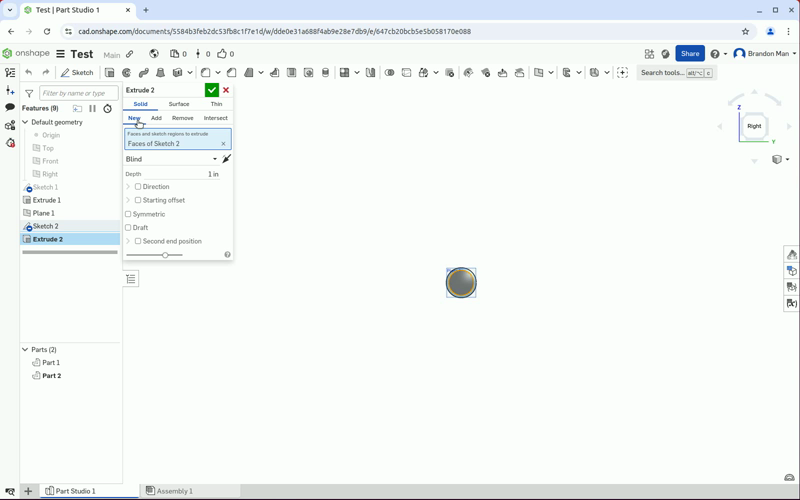
key(tab, 4)
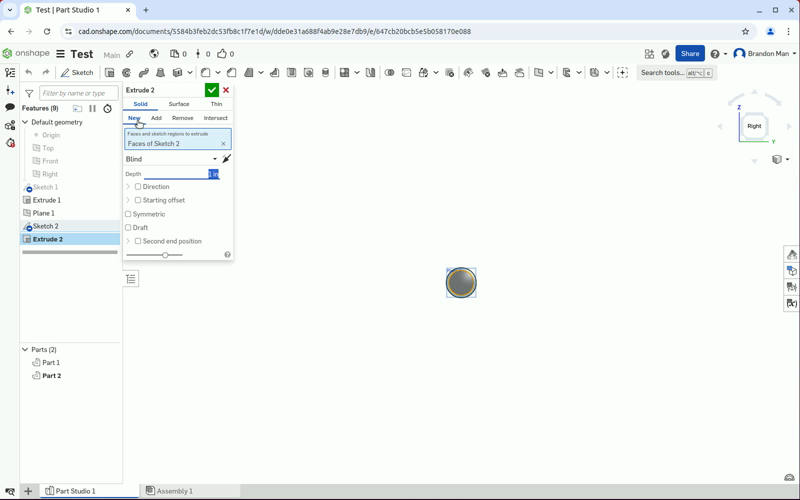
text(11.554)
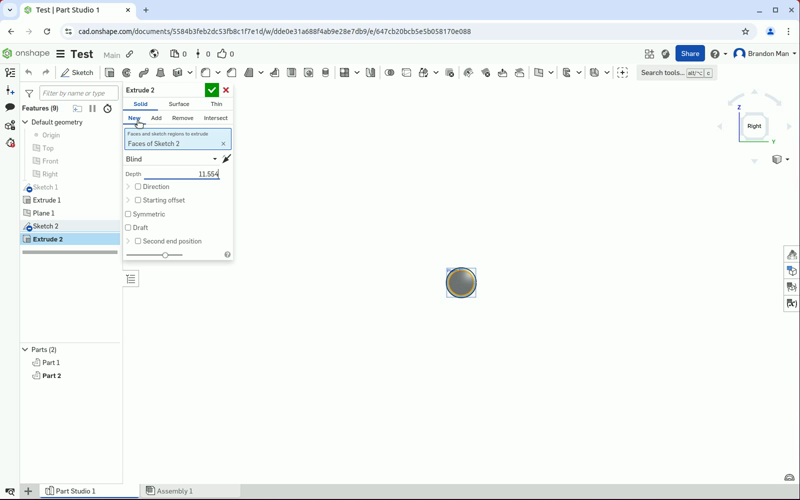
key(enter)
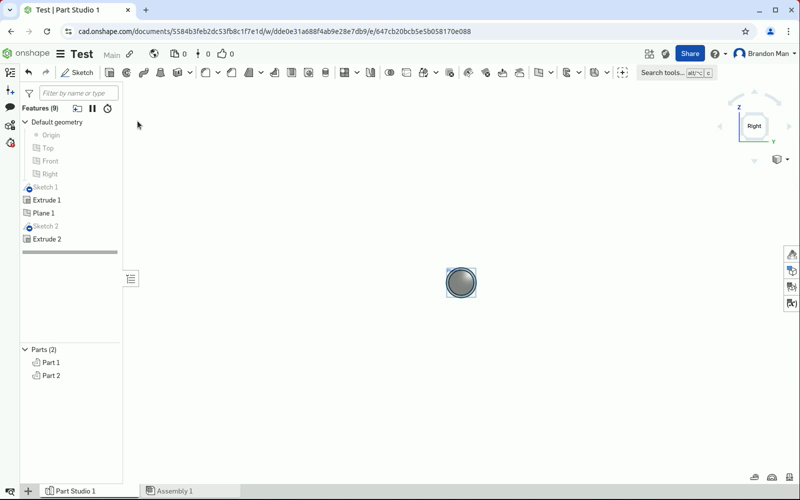
key(shift+h)
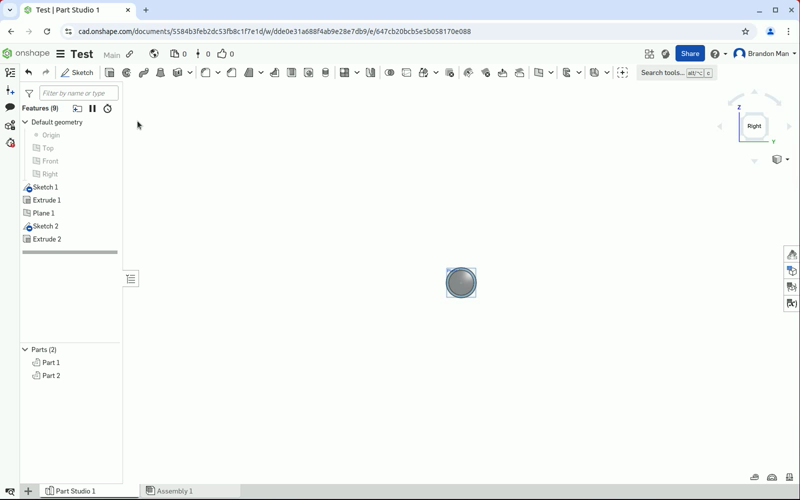
key(shift+h)
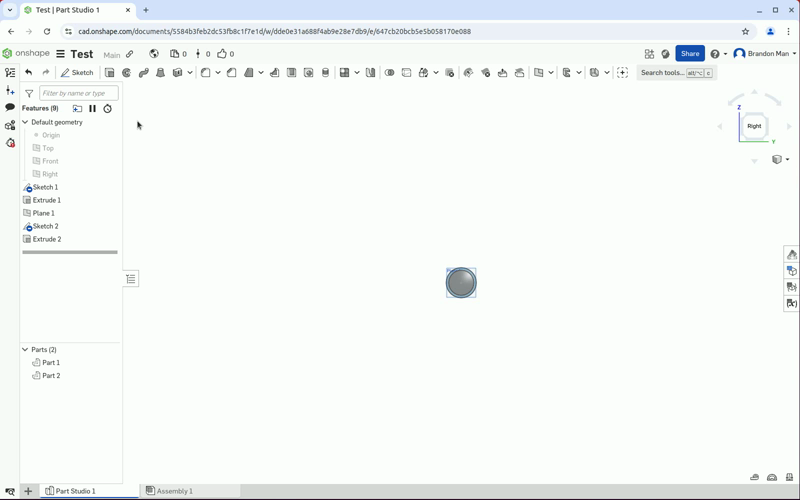
key(shift+7)
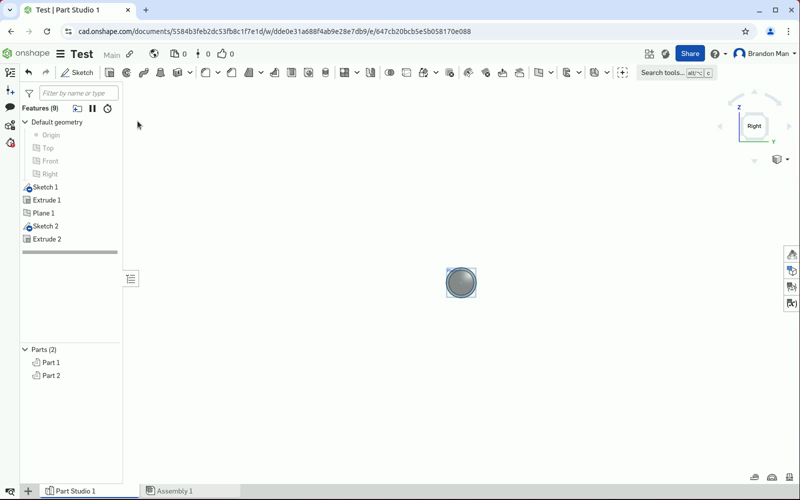
key(right, 2)
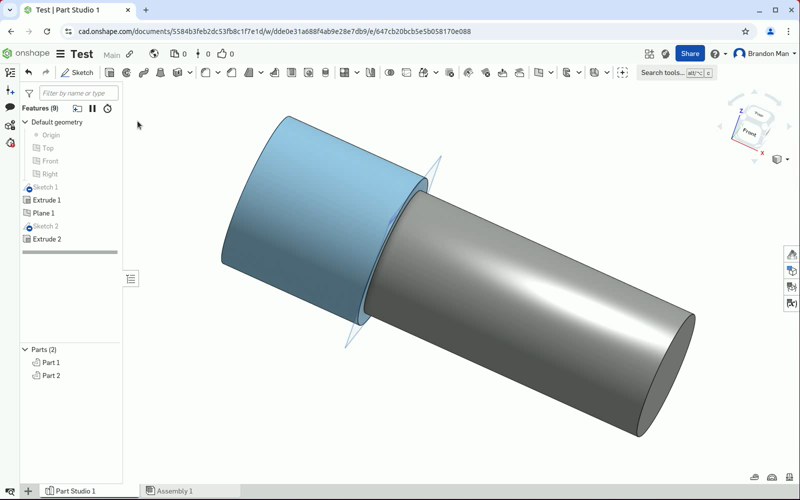
key(down, 2)
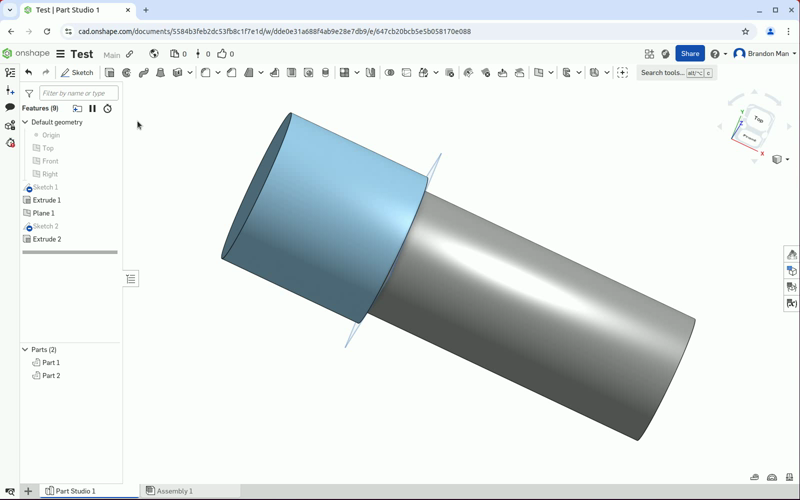
key(up, 2)
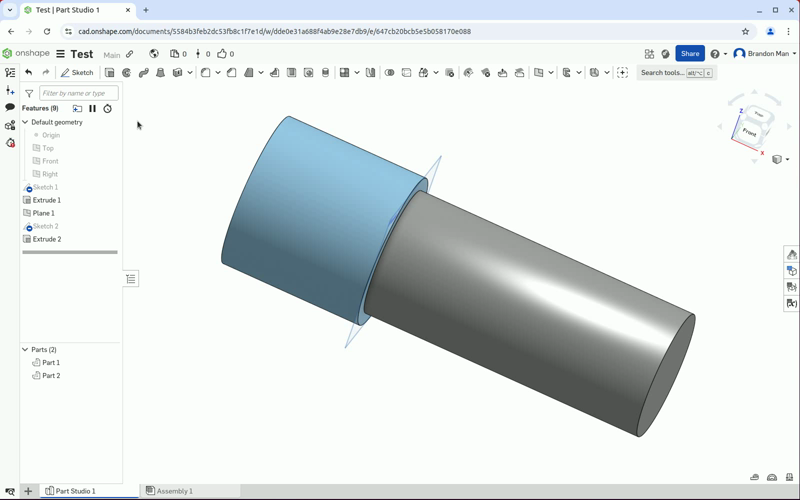
key(left, 2)
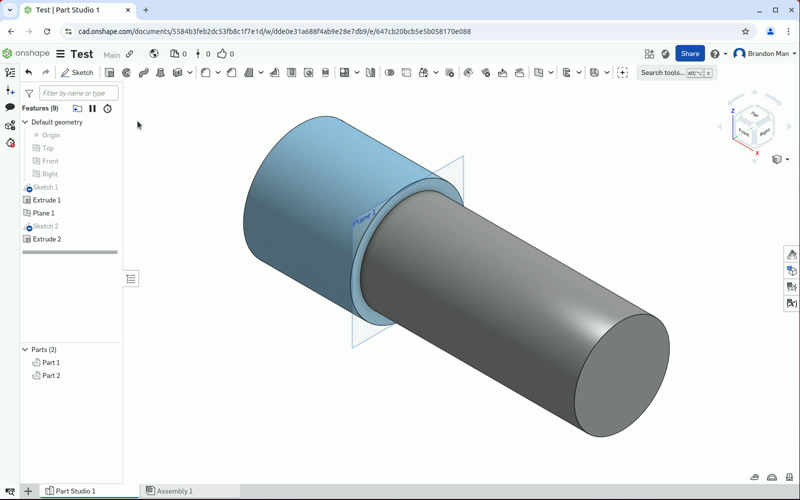
mouse_move(73, 189)
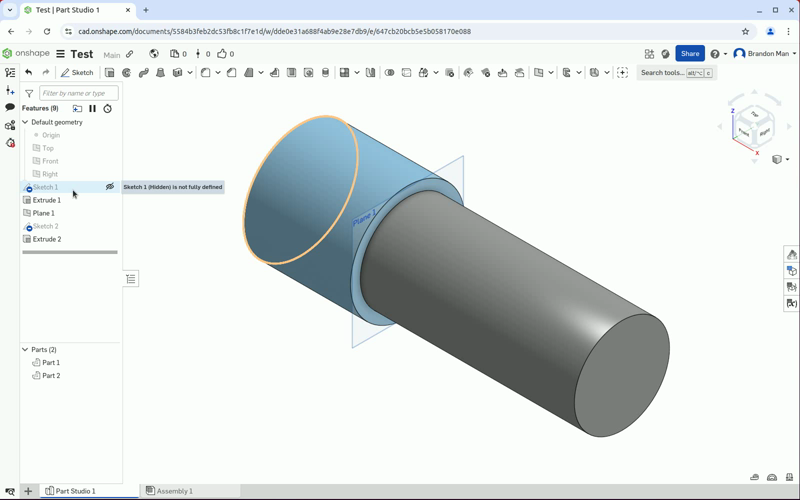
click(73, 189)